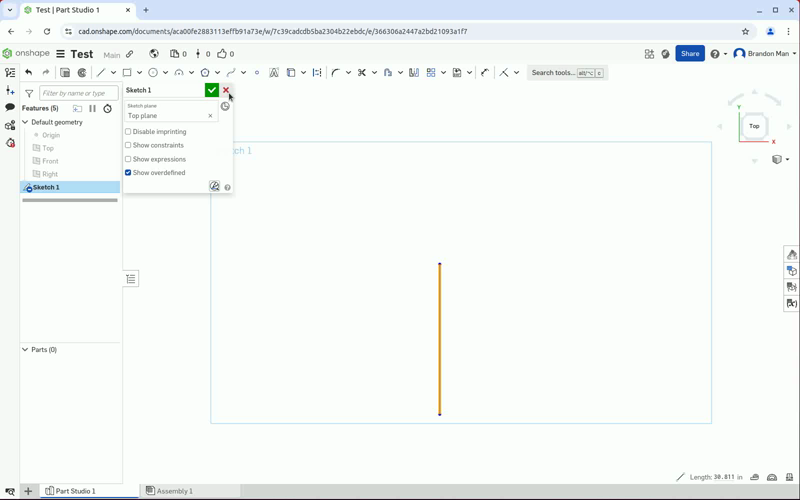
key(shift+h)
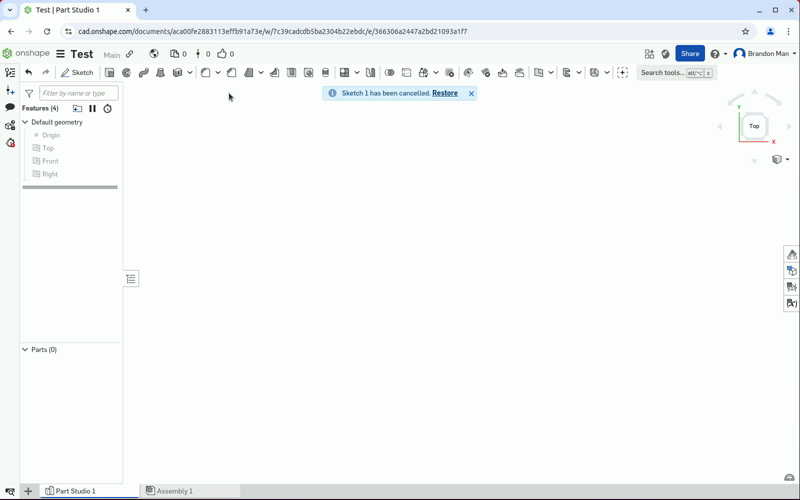
mouse_move(73, 352)
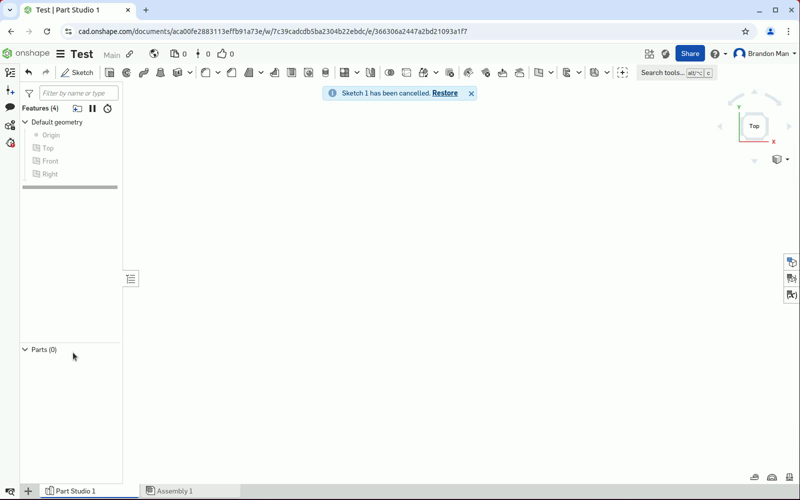
key(y)
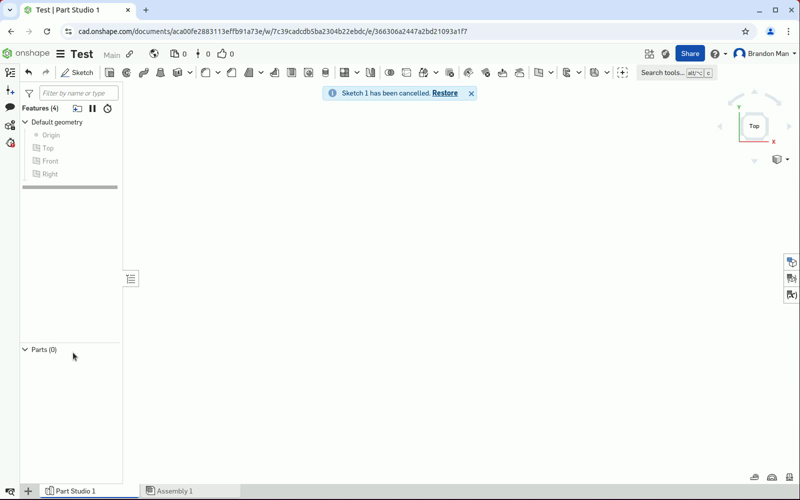
key(shift+p)
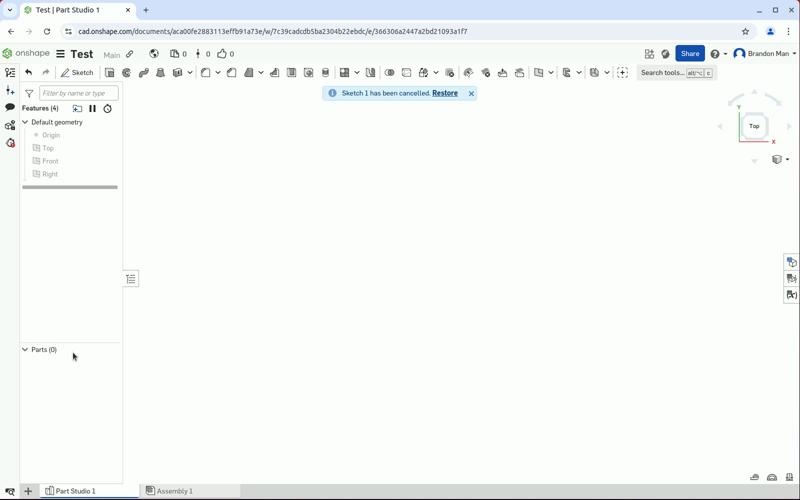
key(space)
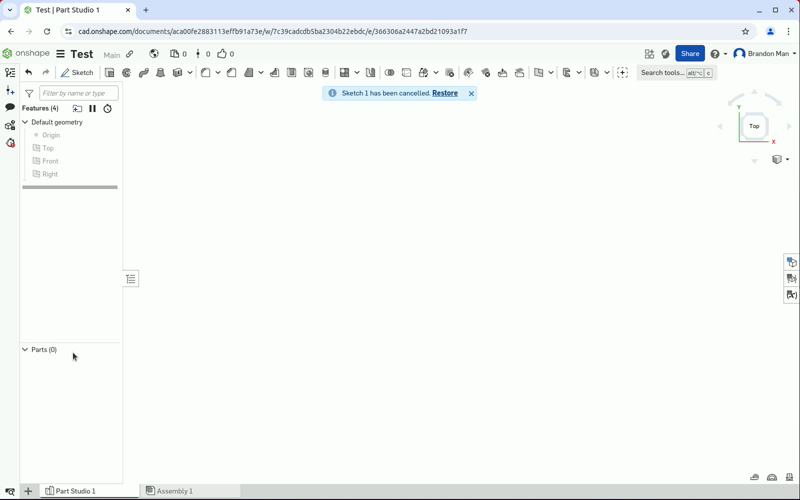
key_down(shift)
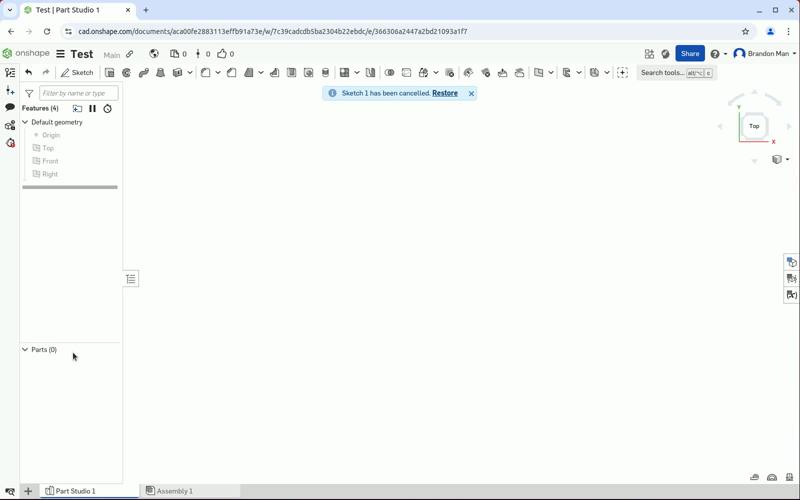
key(up)
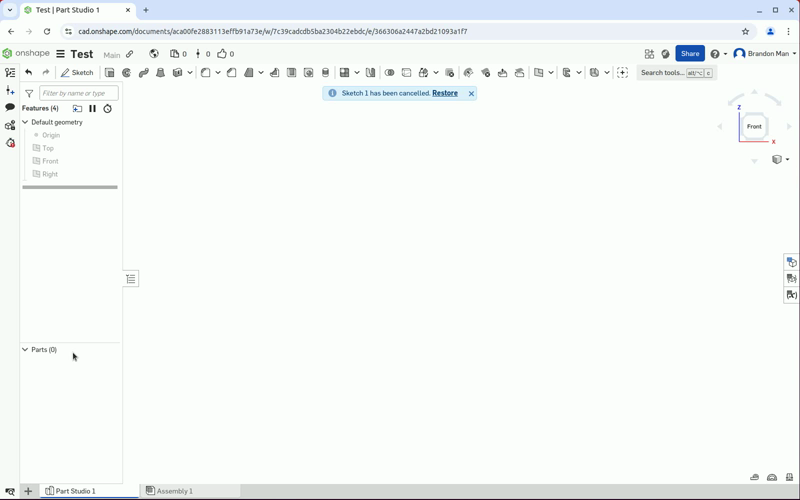
key_up(shift)
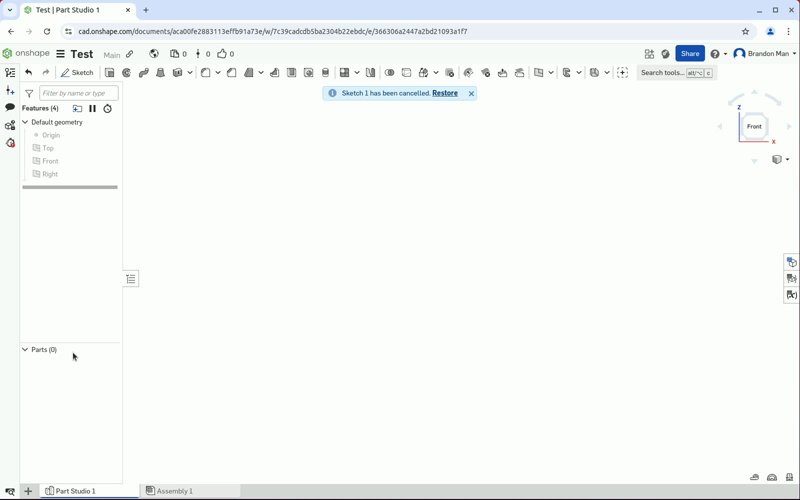
mouse_move(73, 352)
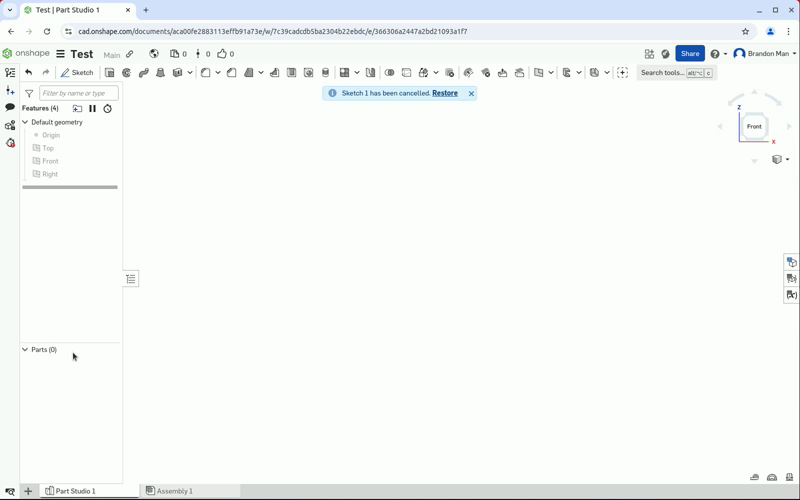
key(shift+y)
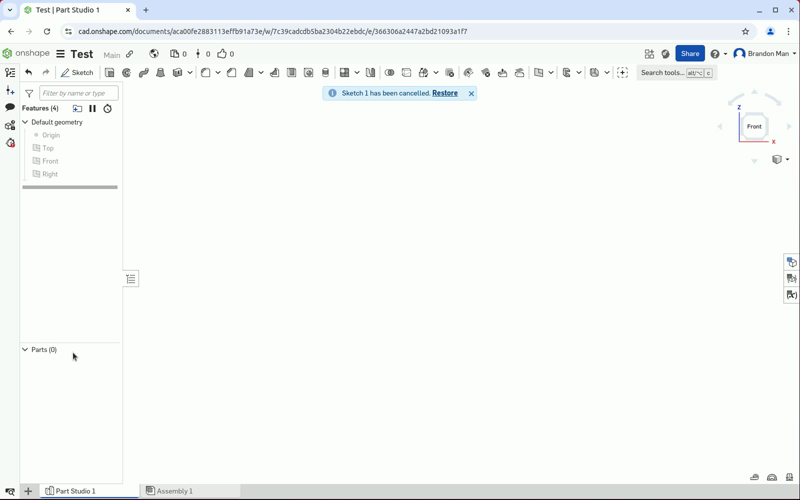
key(shift+s)
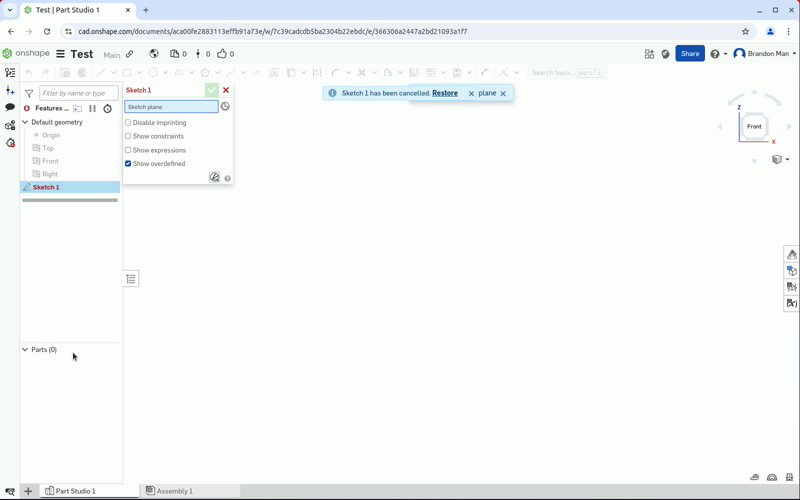
mouse_move(73, 163)
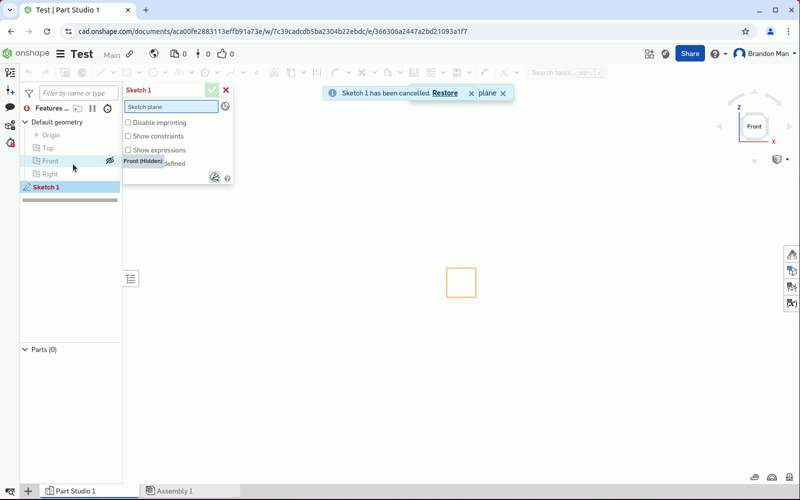
click(73, 163)
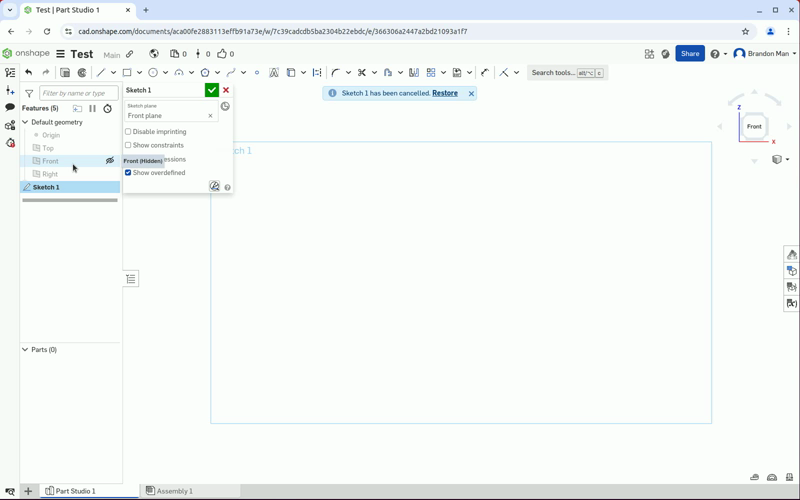
mouse_move(73, 352)
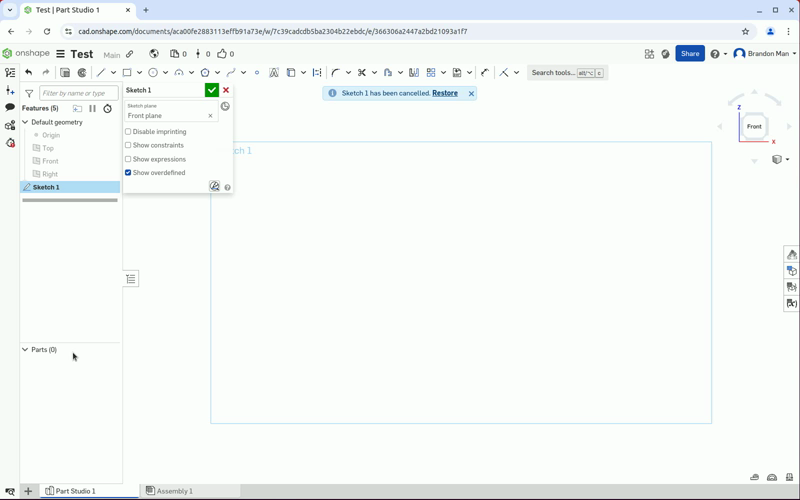
key(y)
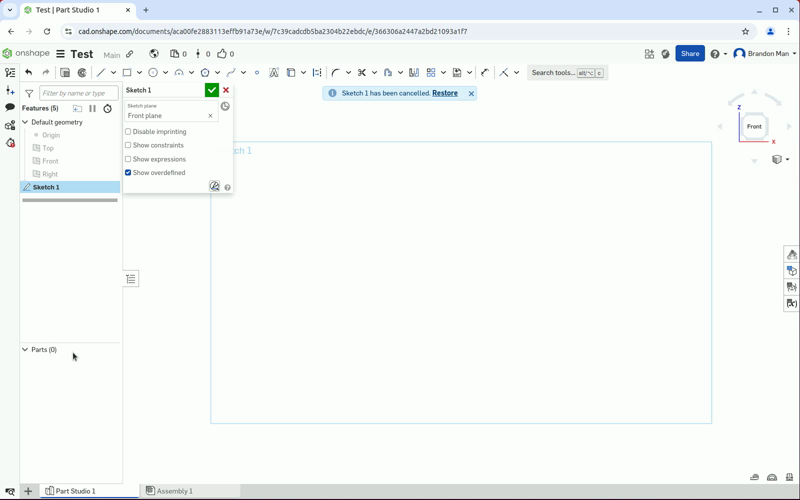
key(c)
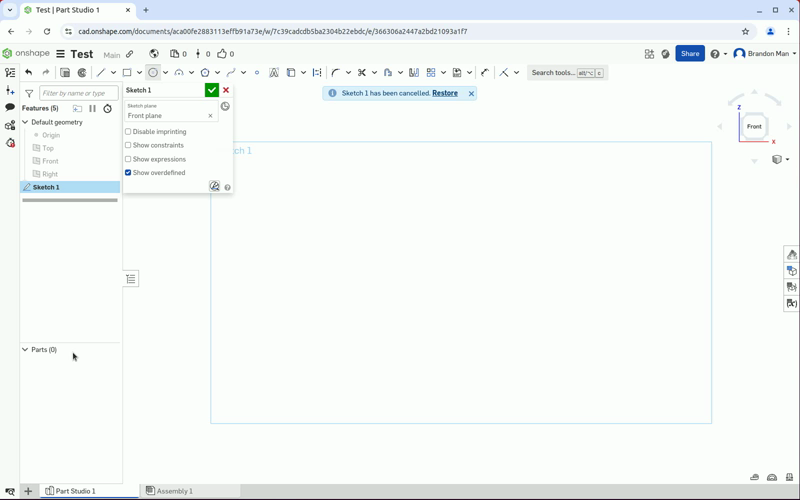
key_down(shift)
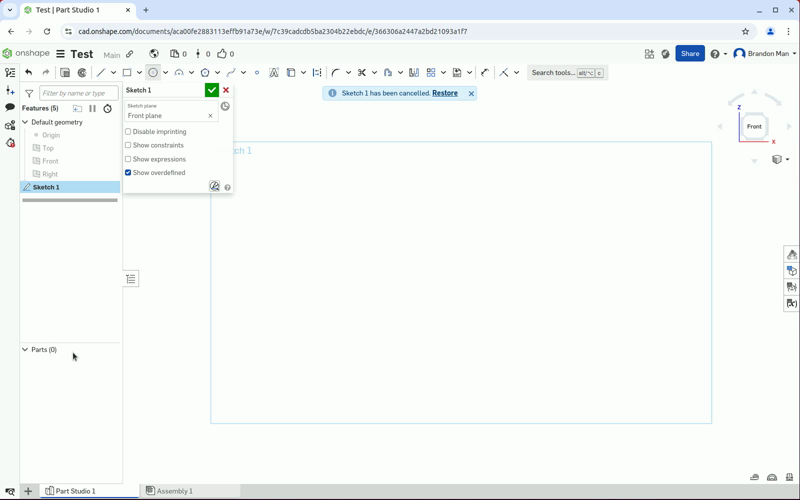
mouse_move(460, 282)
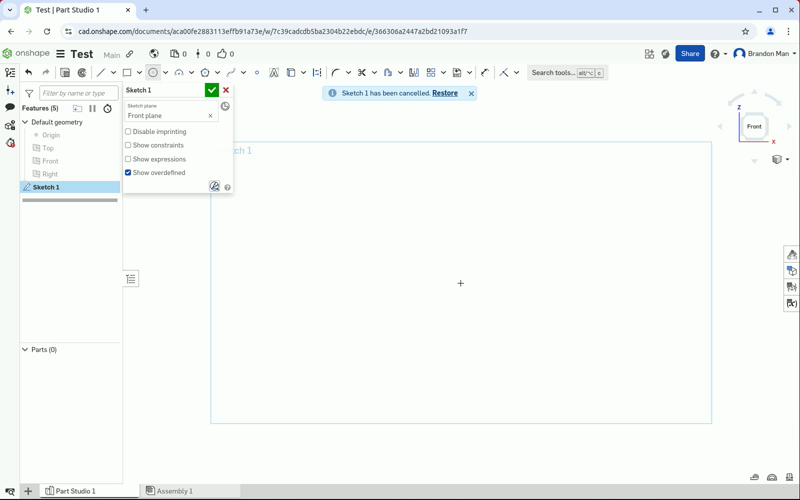
click(460, 282)
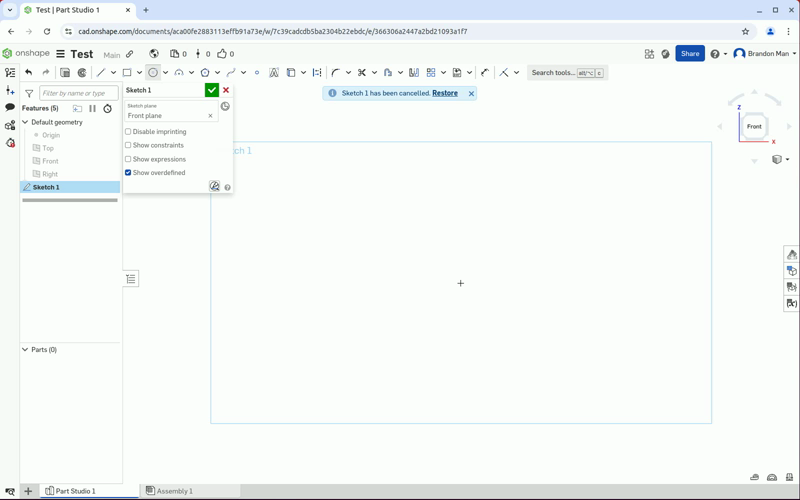
key_up(shift)
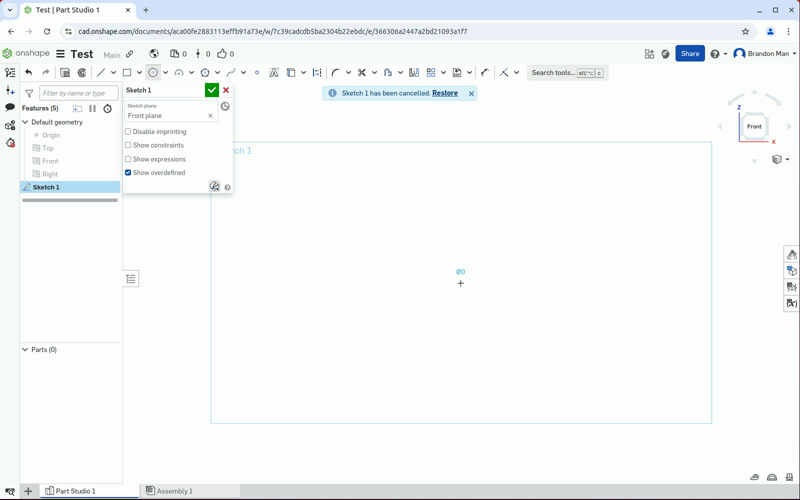
mouse_move(472, 282)
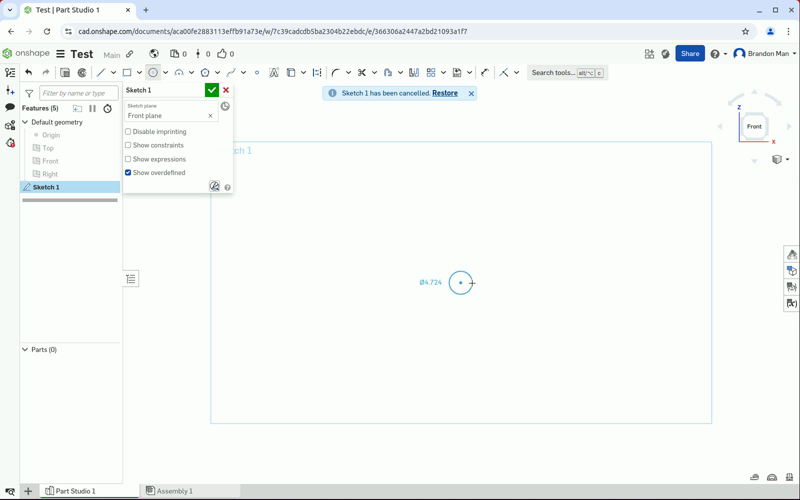
click(472, 282)
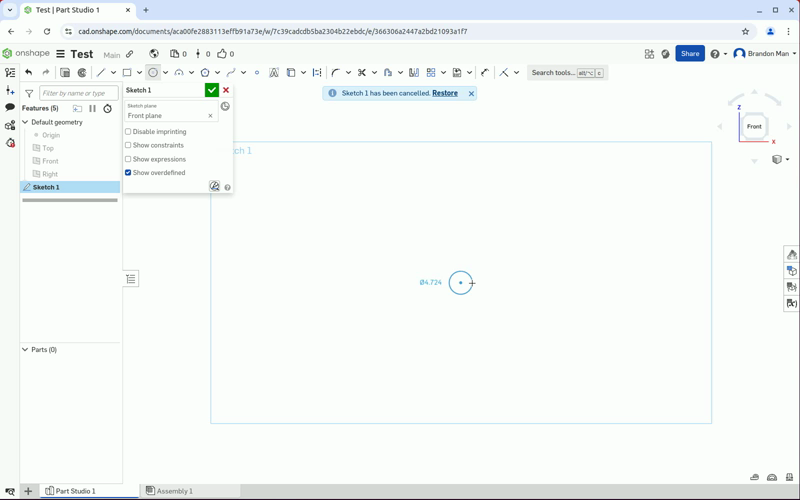
key(esc)
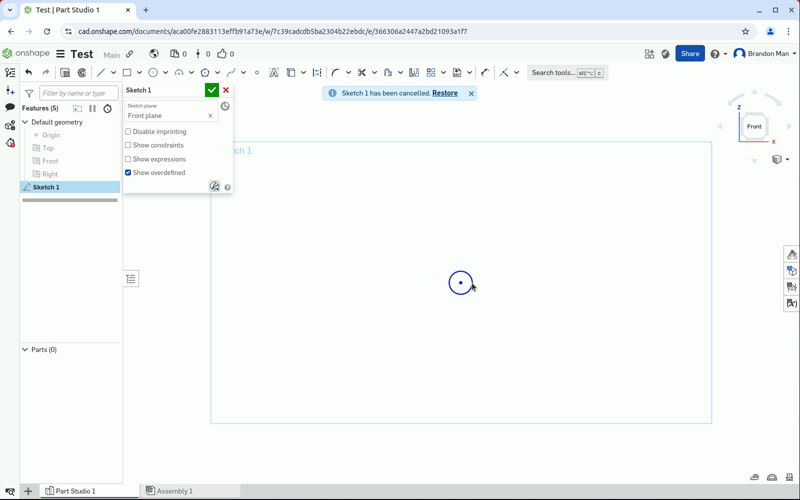
mouse_move(453, 286)
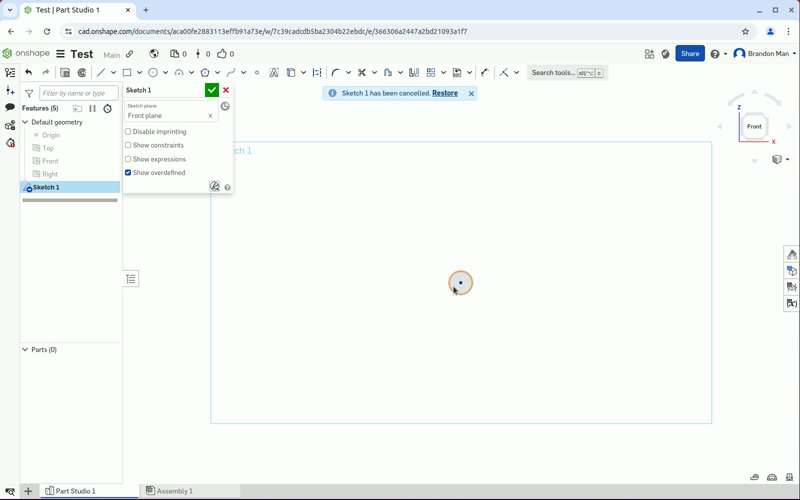
scroll(6)
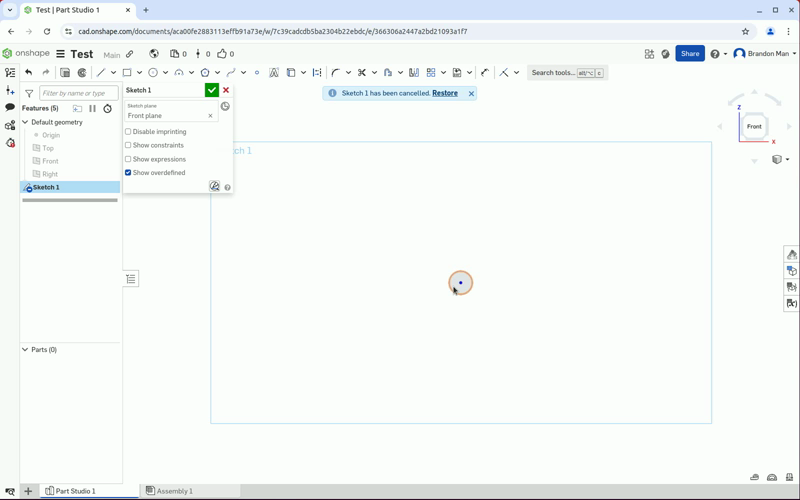
scroll(6)
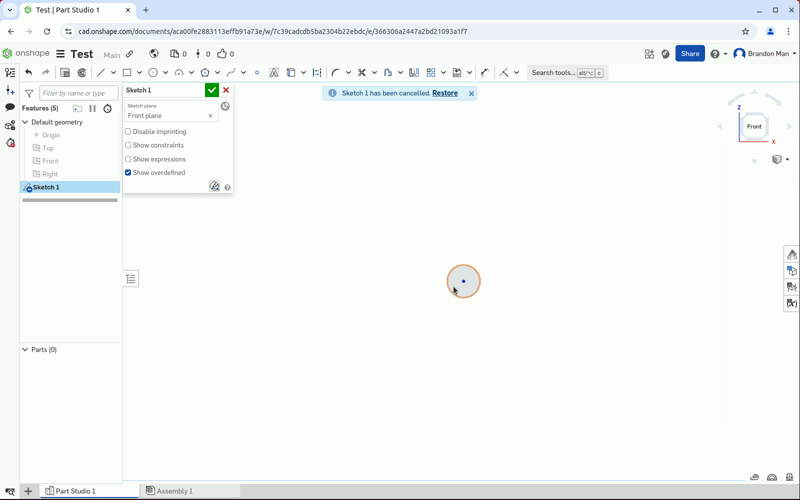
scroll(6)
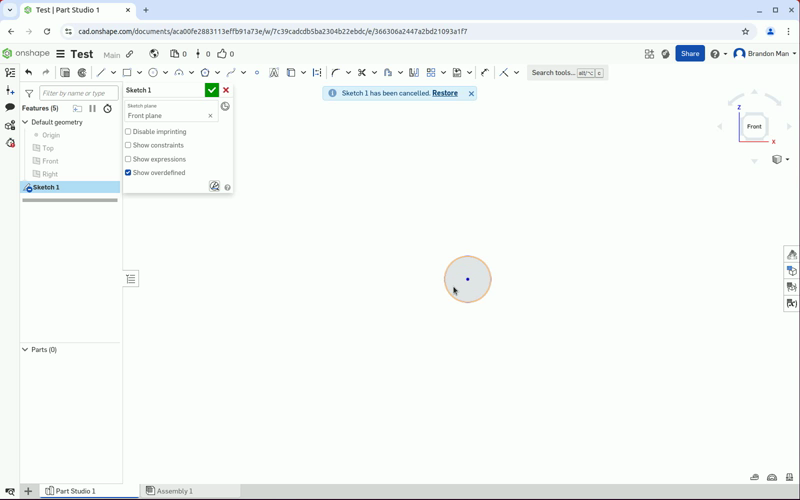
scroll(6)
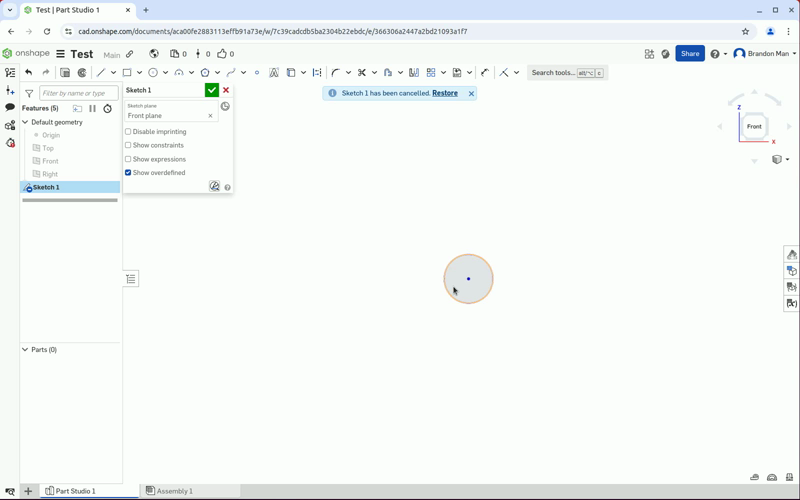
scroll(6)
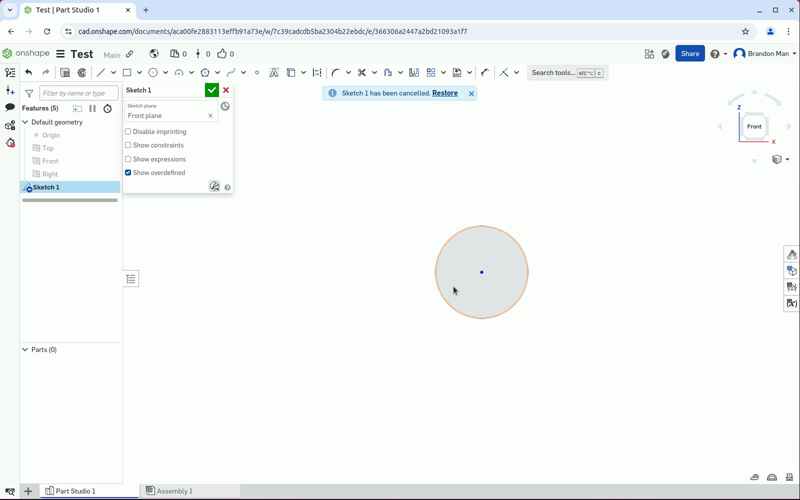
scroll(6)
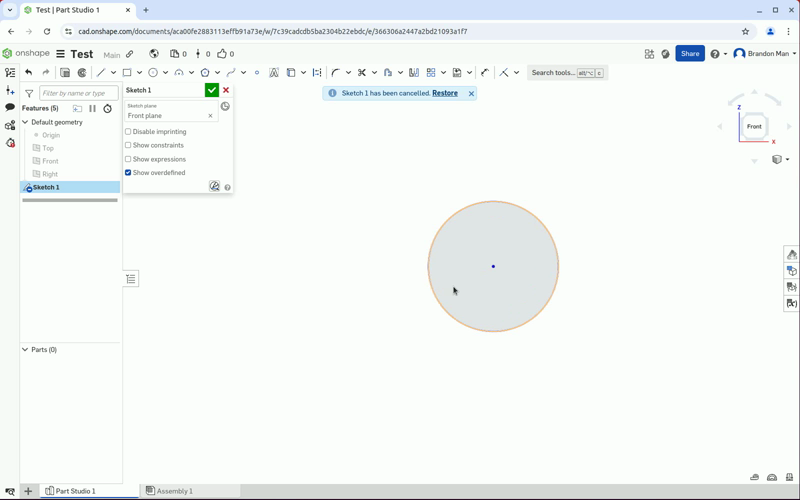
scroll(6)
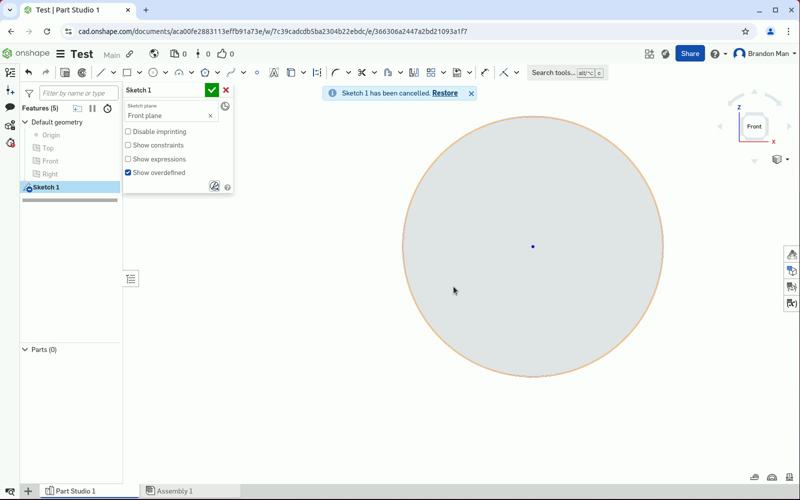
click(453, 286)
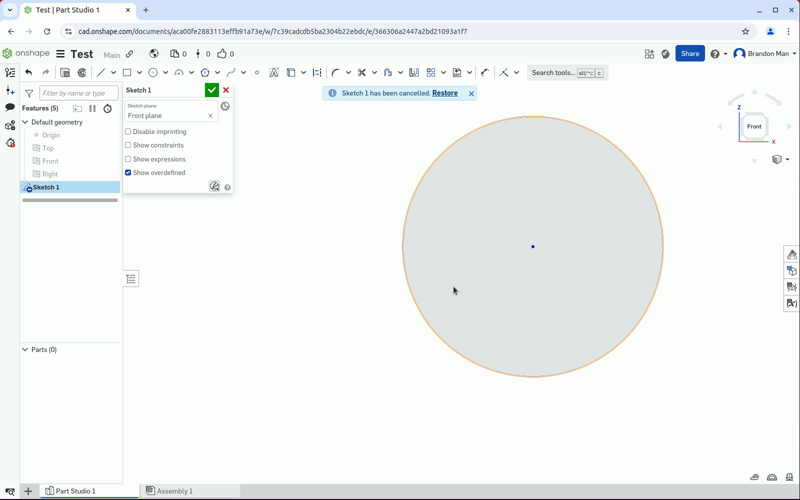
scroll(-6)
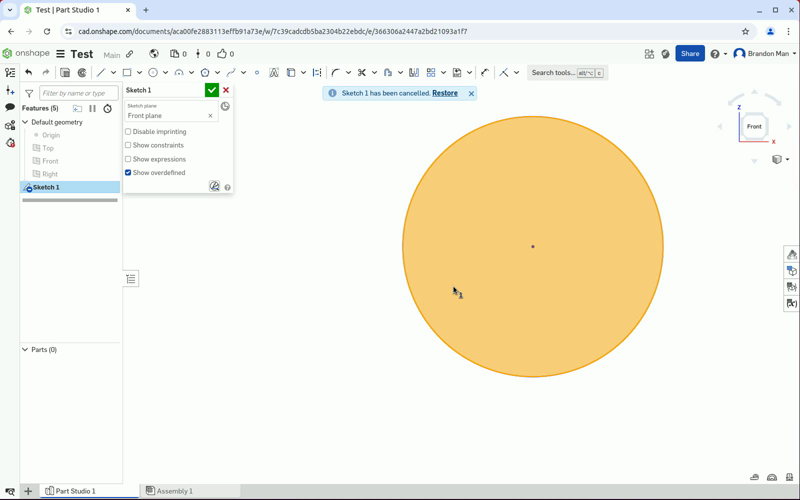
scroll(-6)
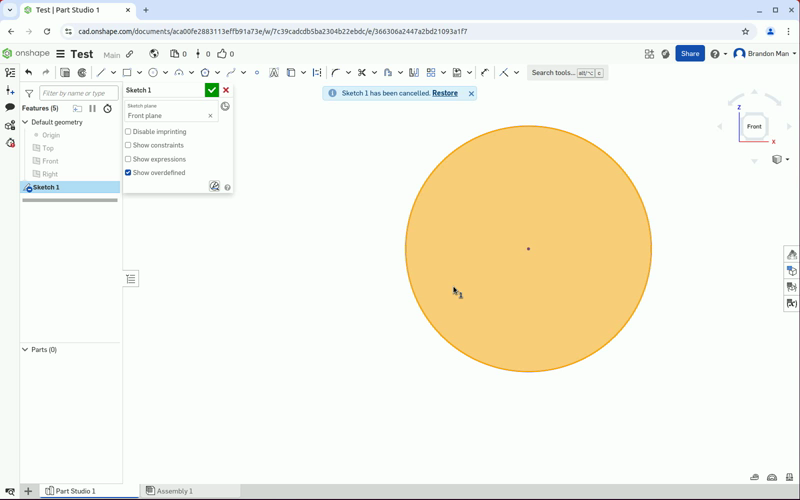
scroll(-6)
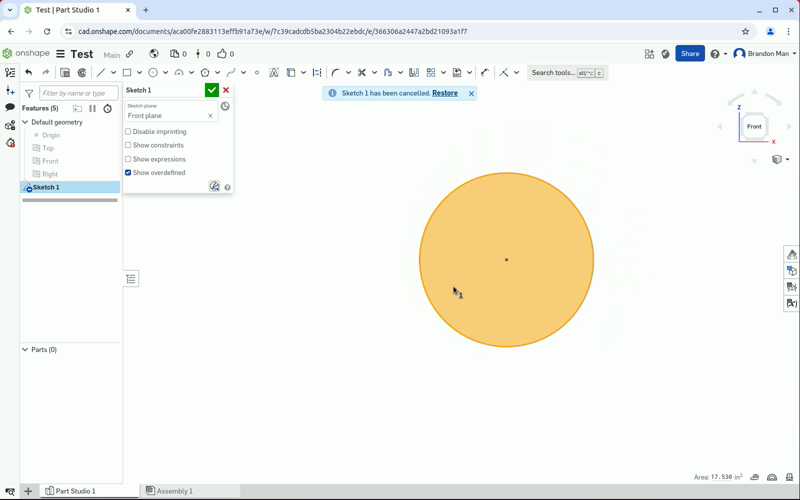
scroll(-6)
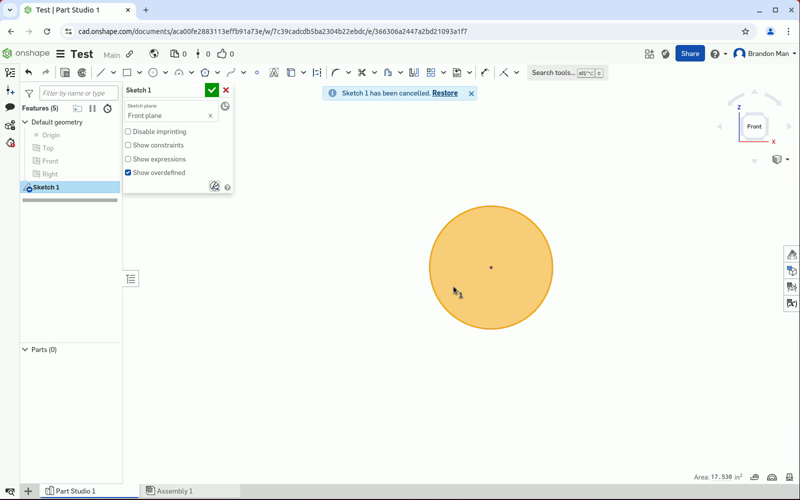
scroll(-6)
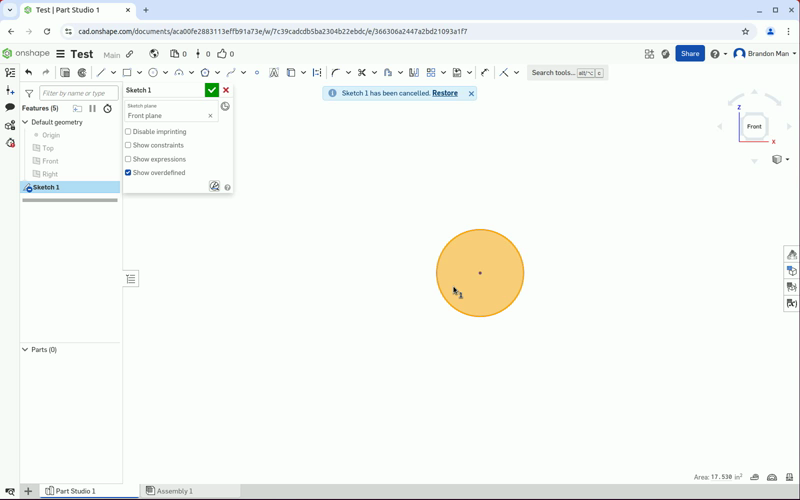
scroll(-6)
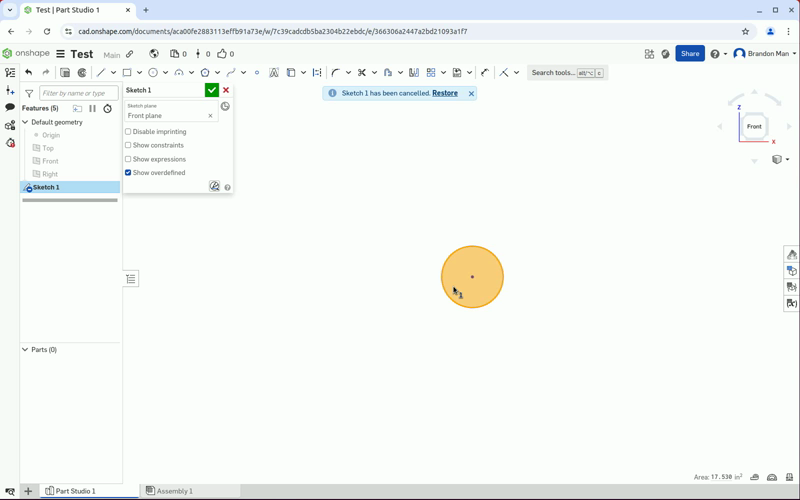
scroll(-6)
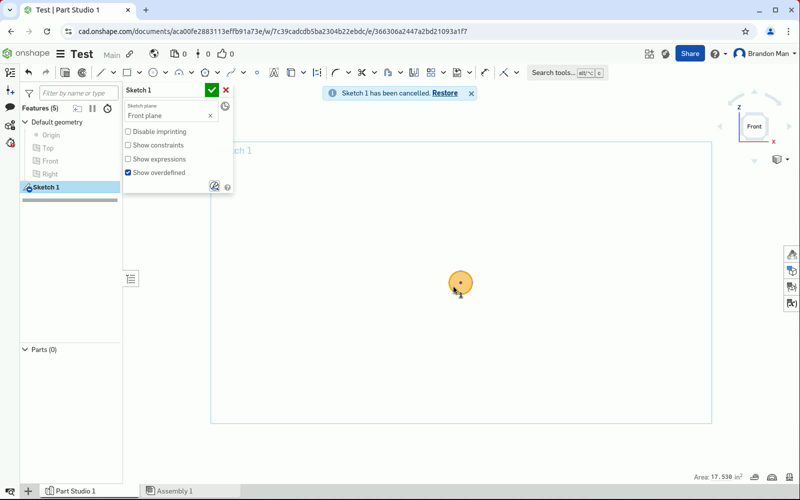
mouse_move(73, 352)
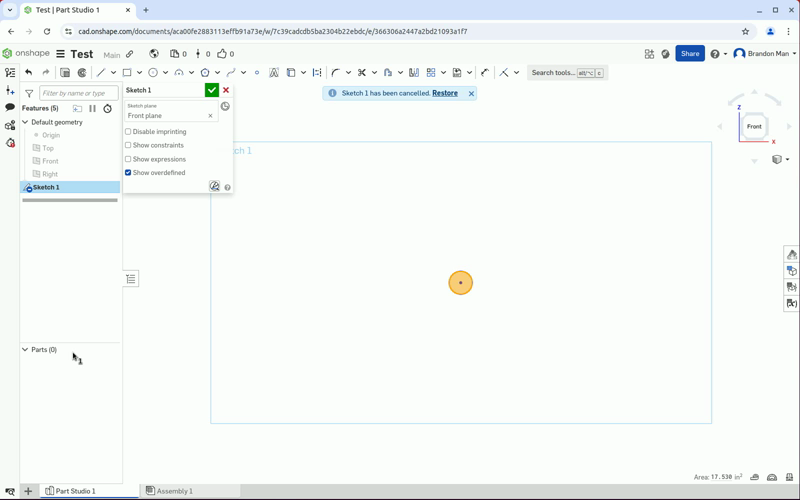
key(shift+y)
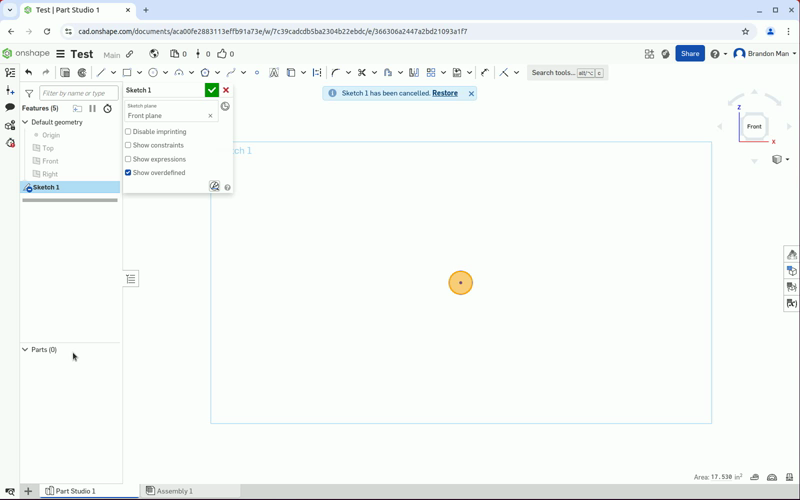
key(shift+e)
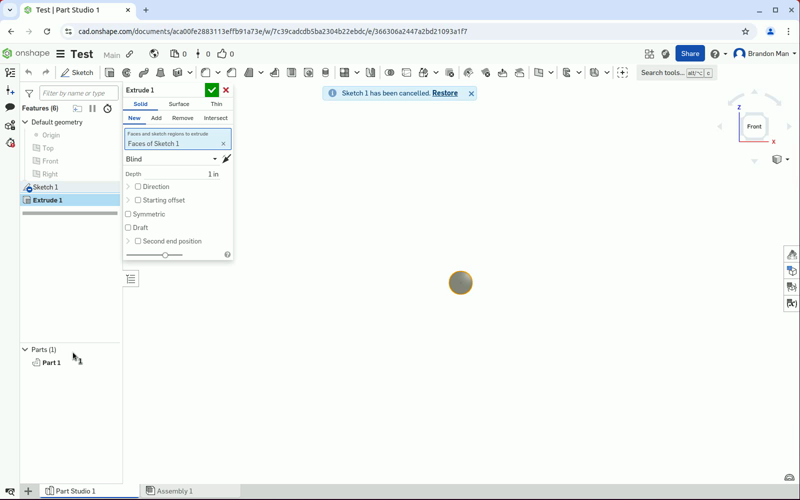
mouse_move(143, 106)
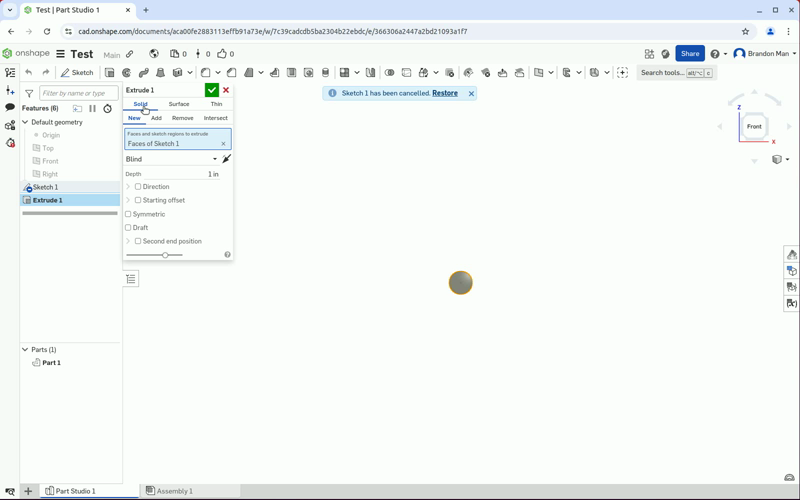
click(143, 106)
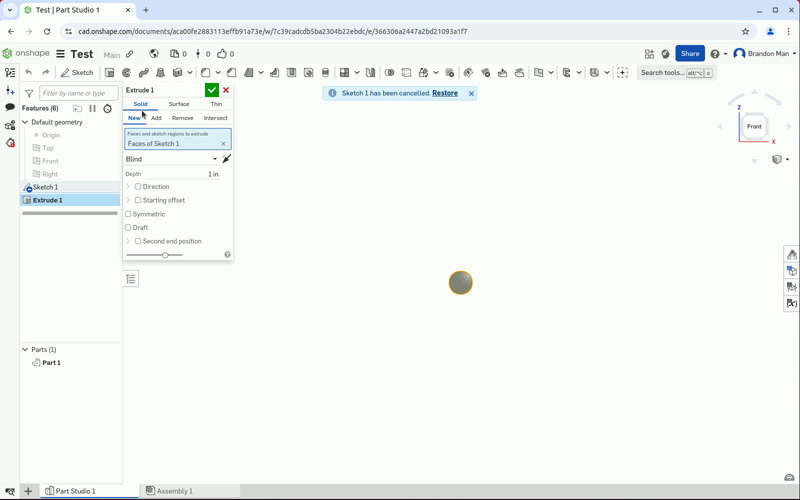
mouse_move(137, 120)
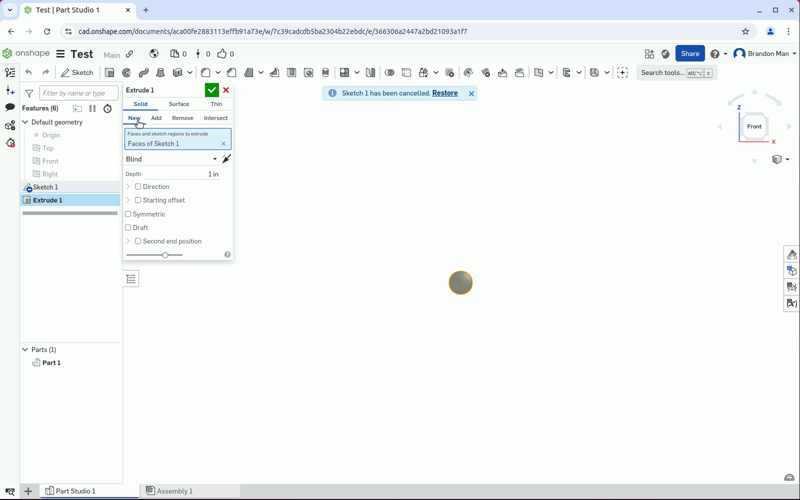
click(137, 120)
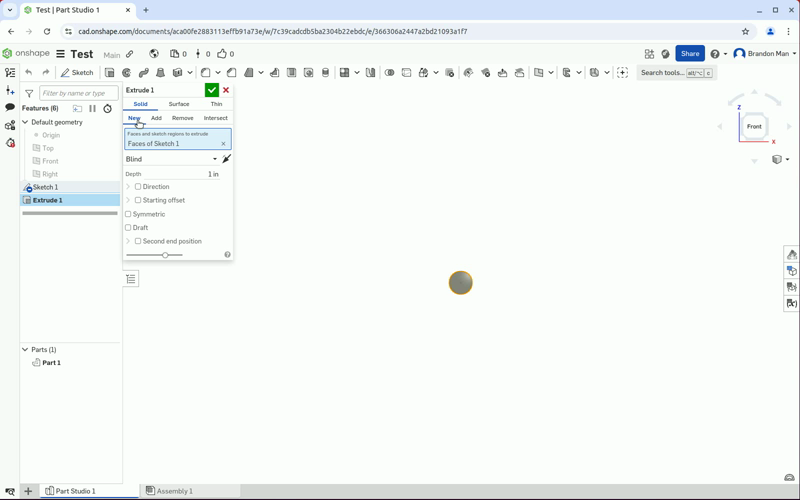
key(tab, 4)
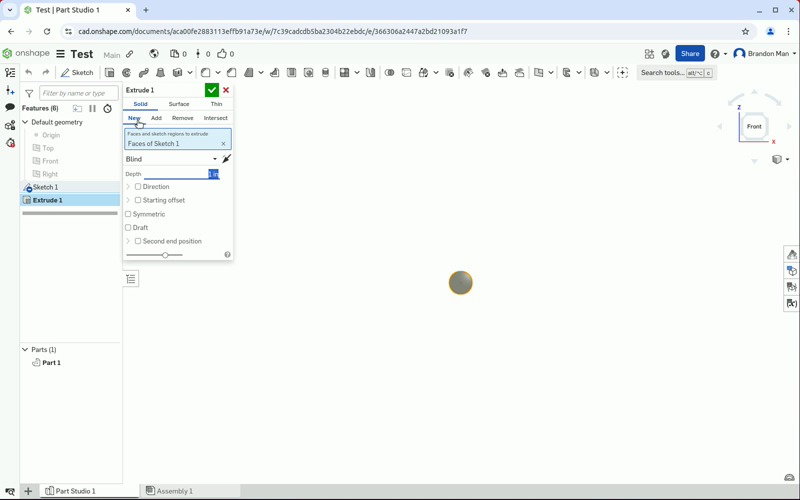
text(23.108)
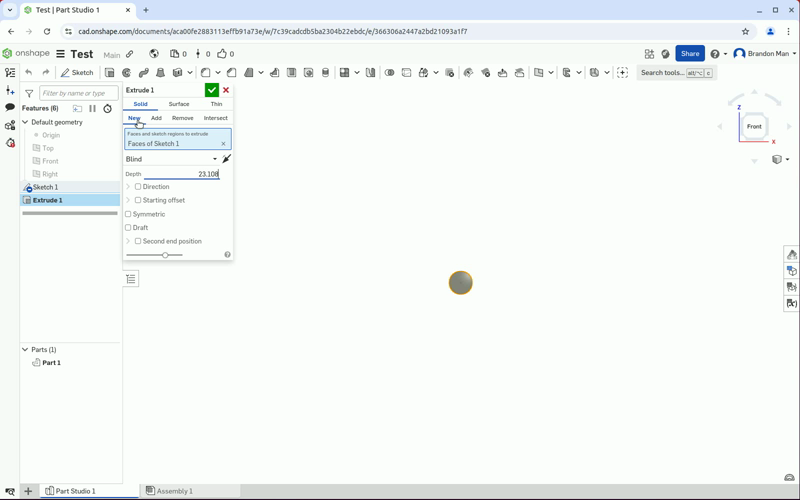
key(enter)
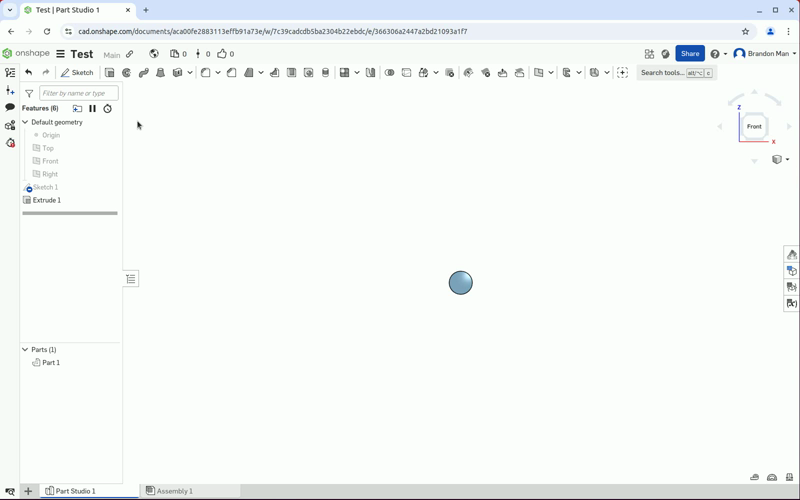
key(shift+h)
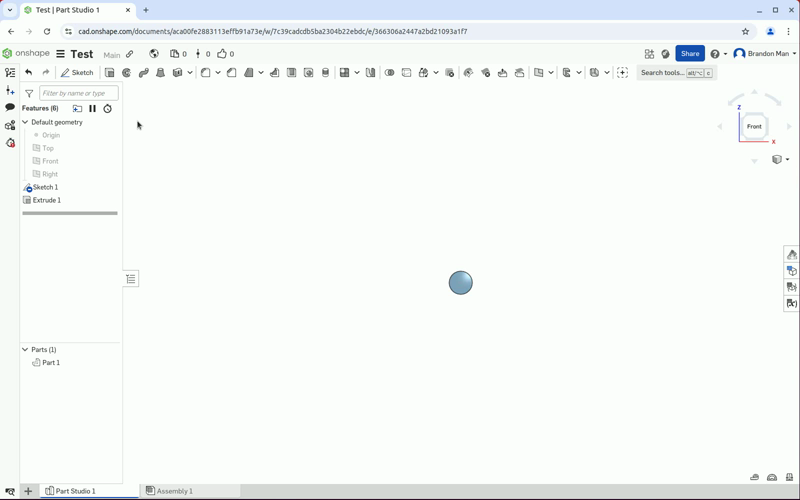
key(shift+h)
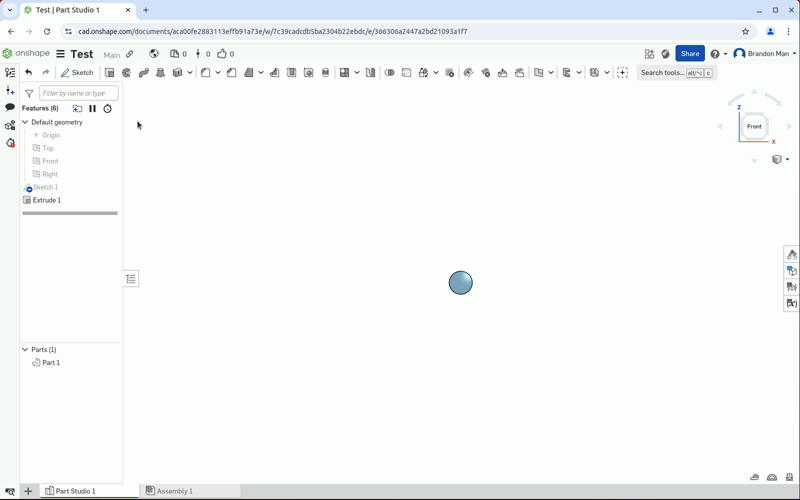
mouse_move(73, 189)
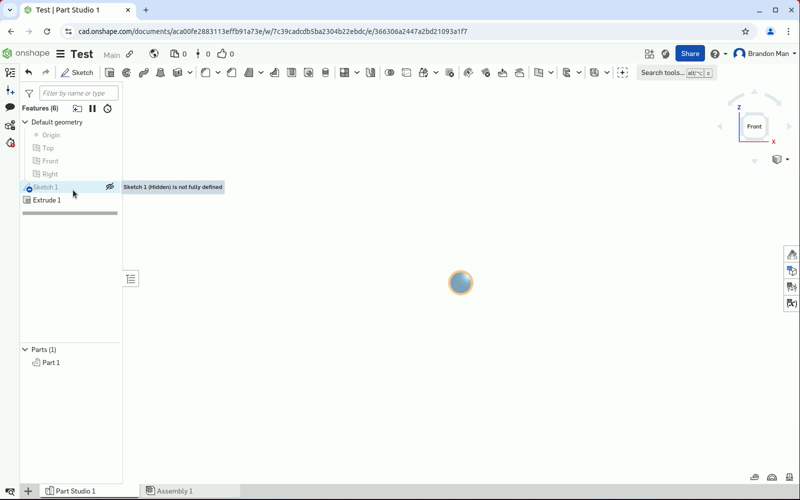
click(73, 189)
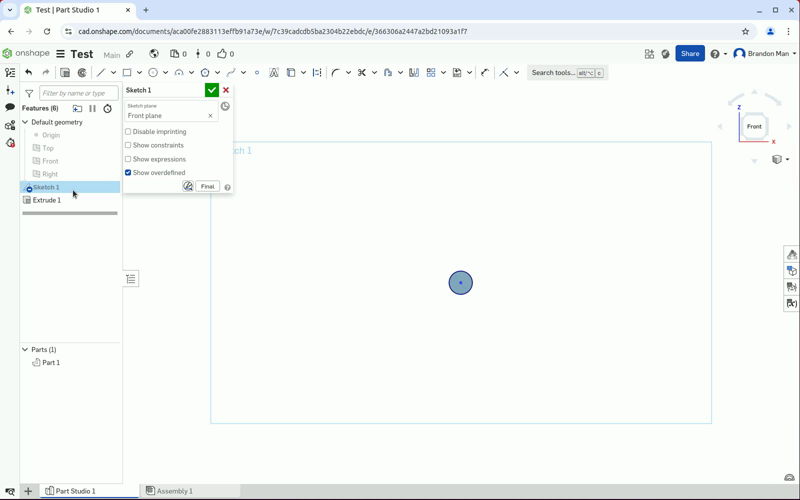
mouse_move(229, 92)
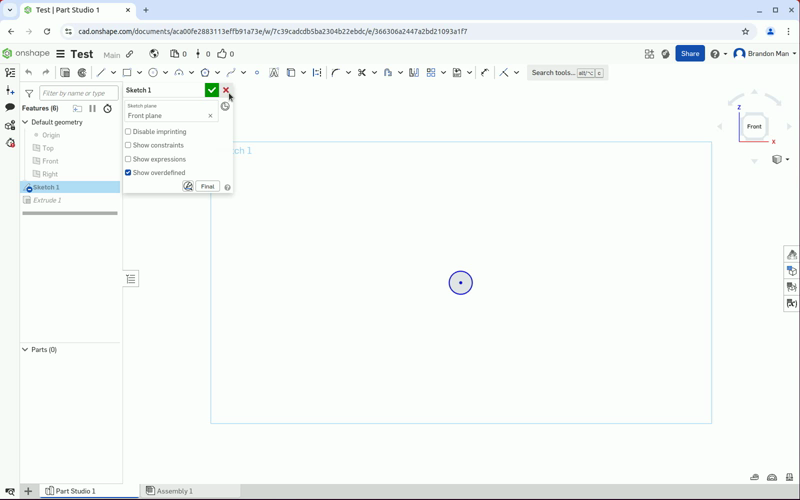
click(229, 92)
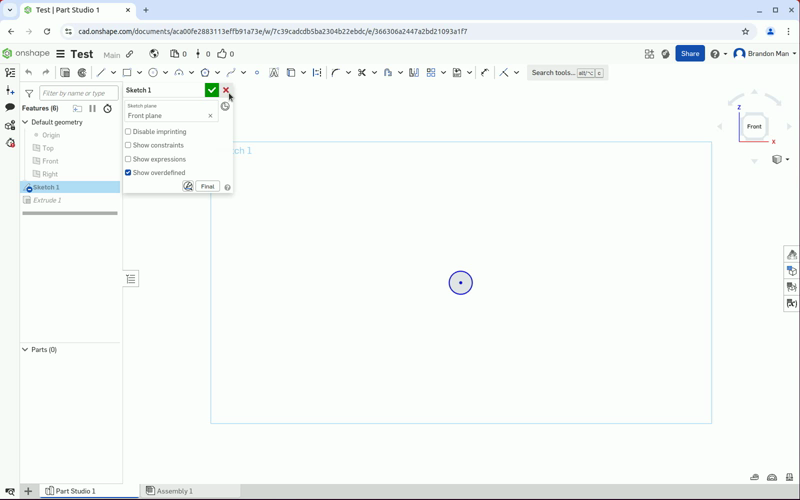
key(shift+s)
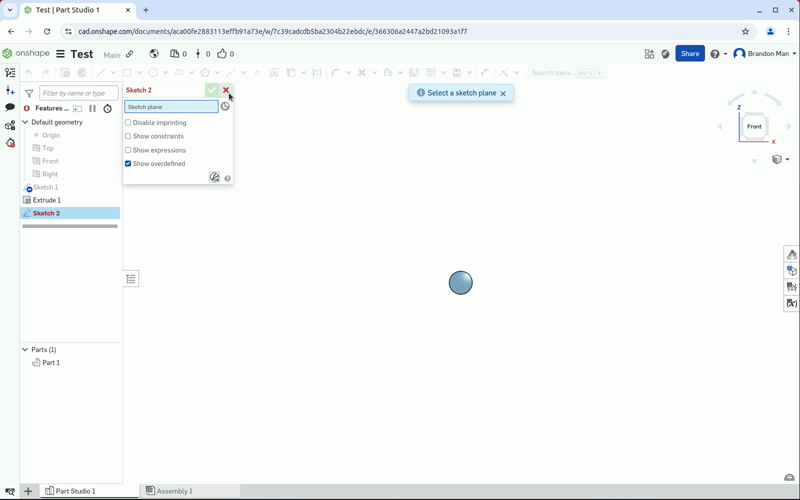
mouse_move(73, 163)
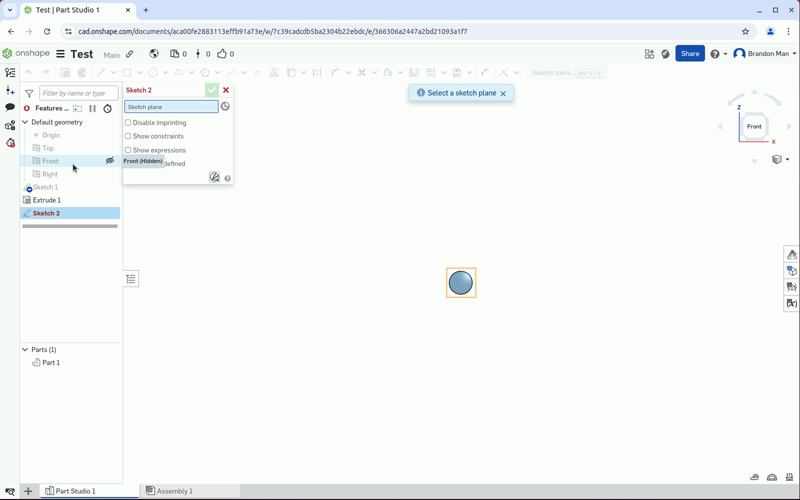
click(73, 163)
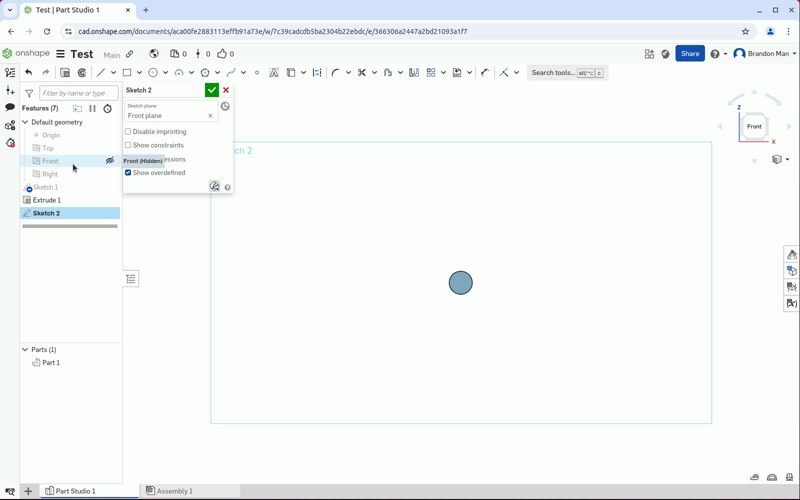
mouse_move(73, 352)
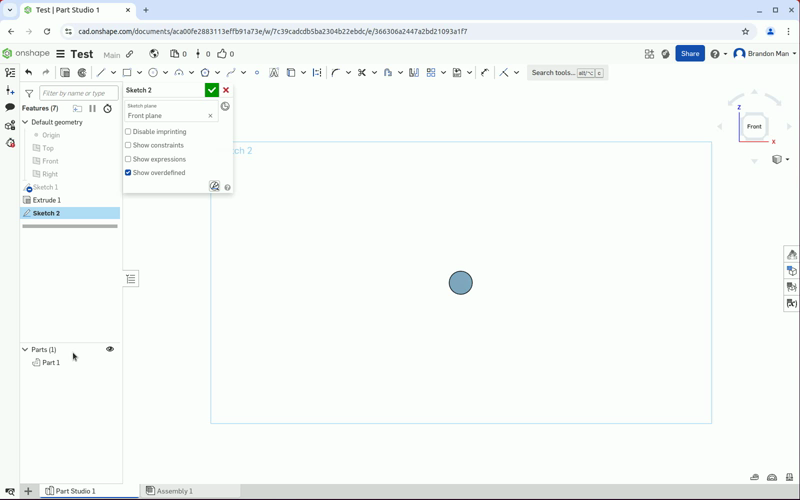
key(y)
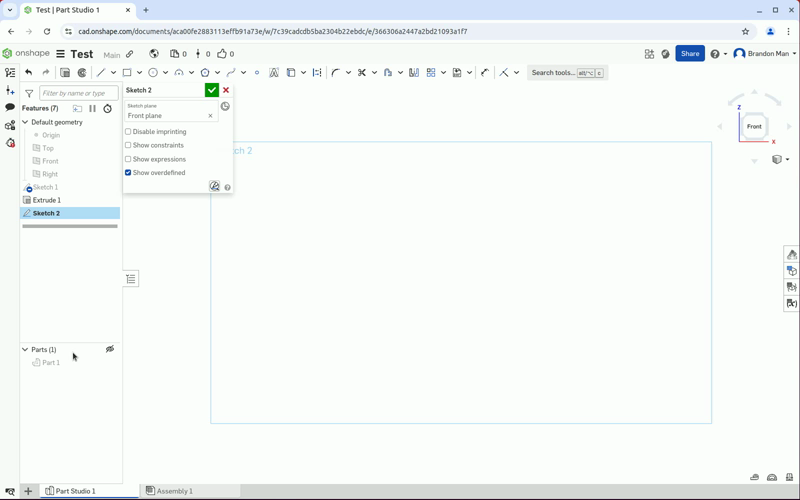
key(c)
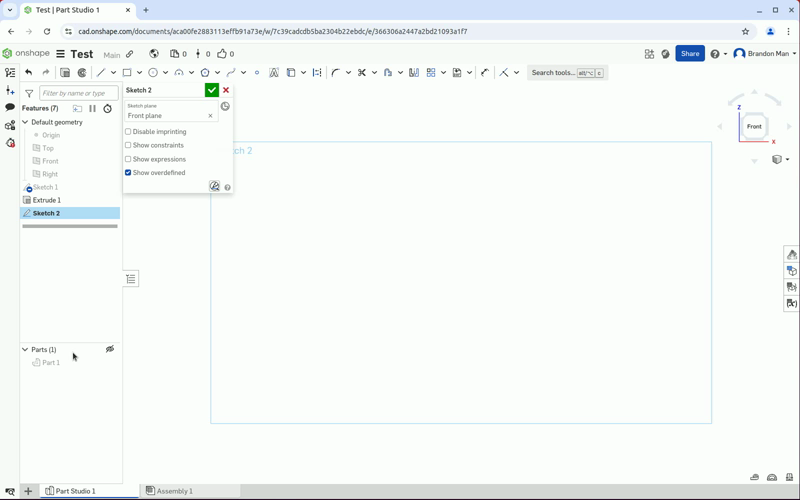
key_down(shift)
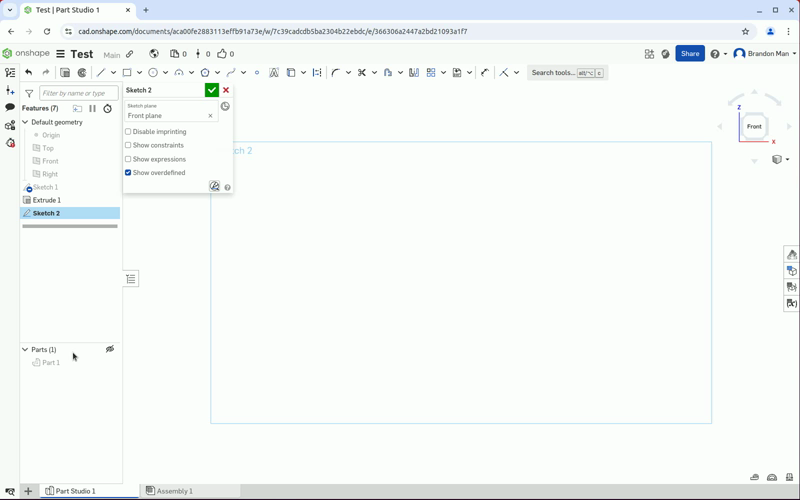
mouse_move(461, 282)
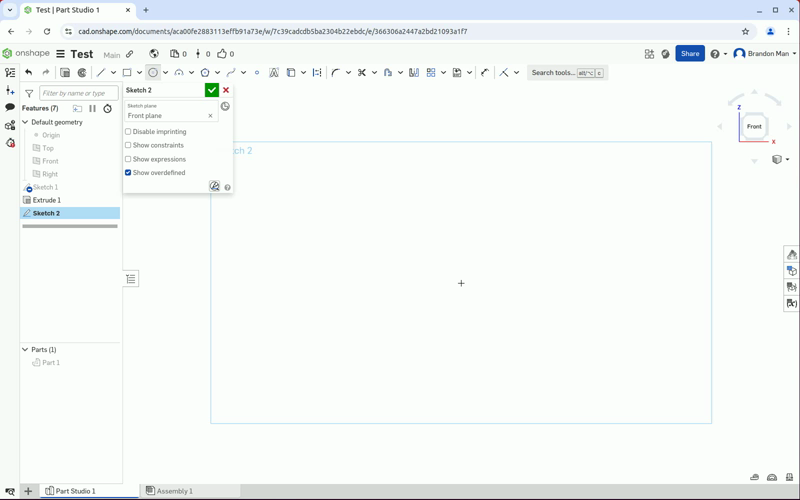
click(461, 282)
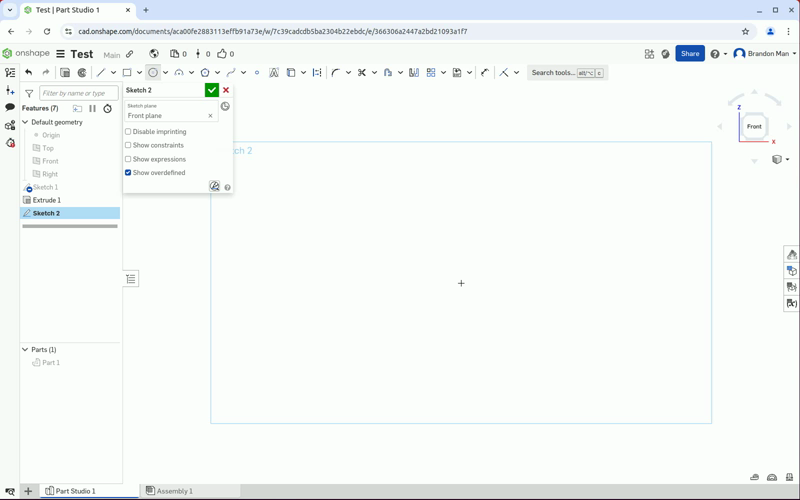
key_up(shift)
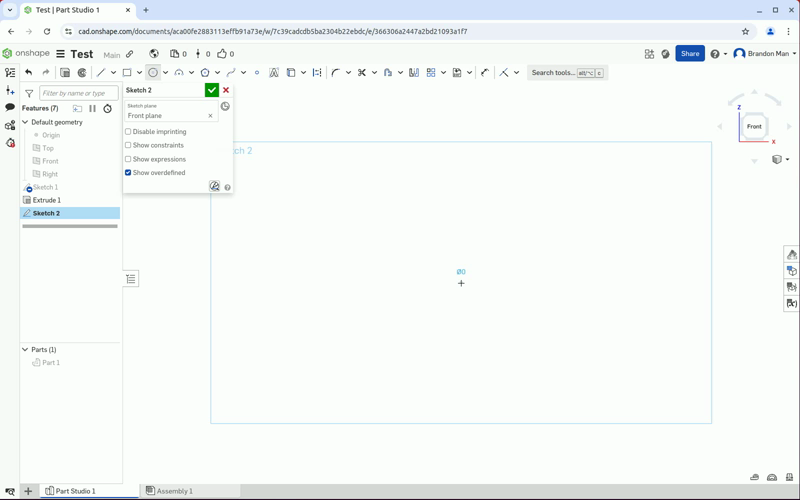
mouse_move(467, 282)
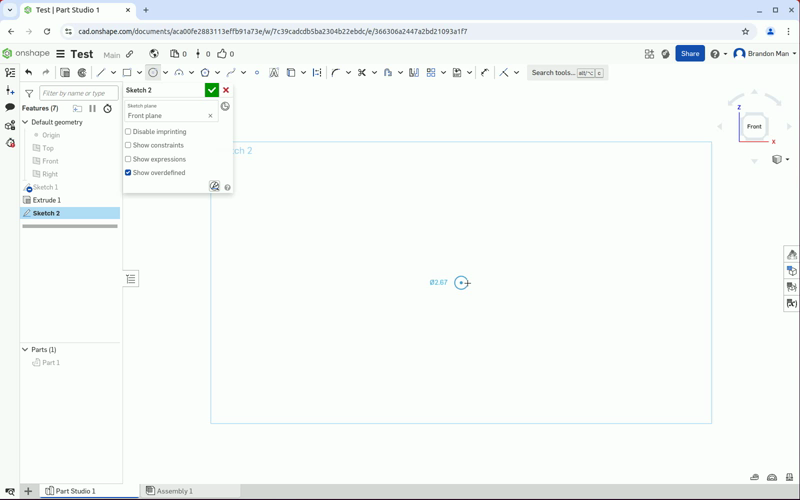
click(467, 282)
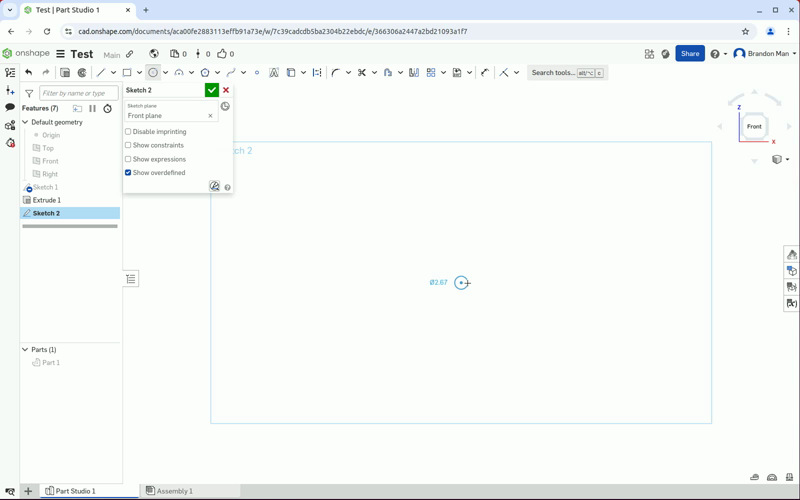
key(esc)
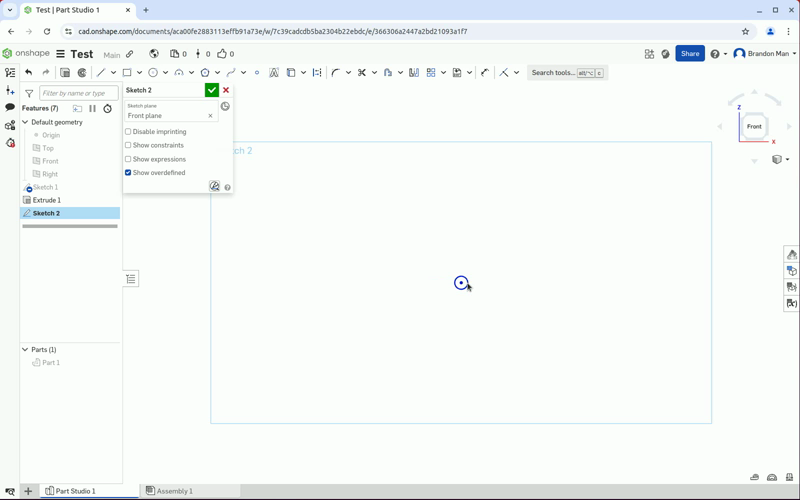
mouse_move(457, 279)
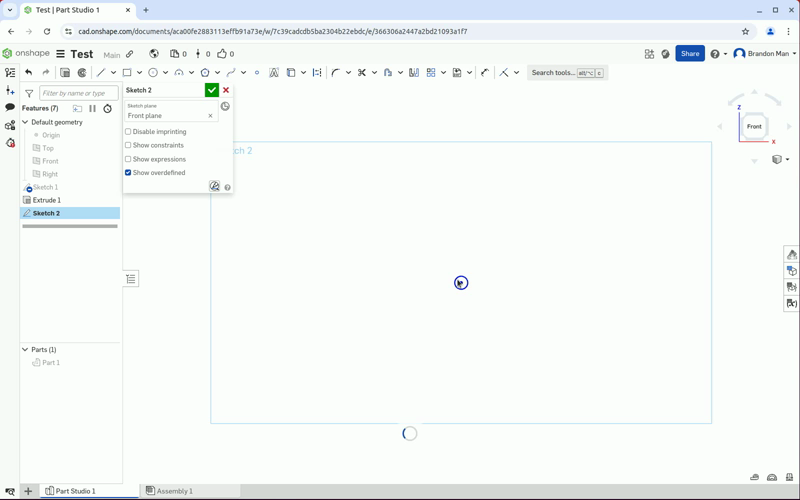
scroll(6)
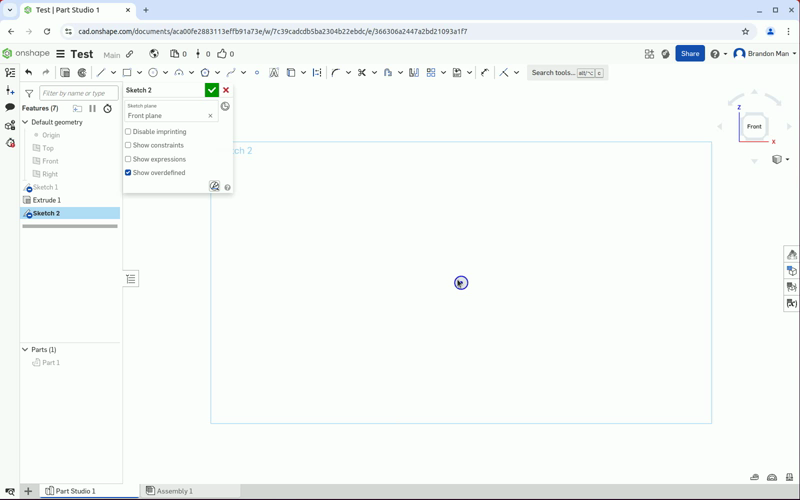
scroll(6)
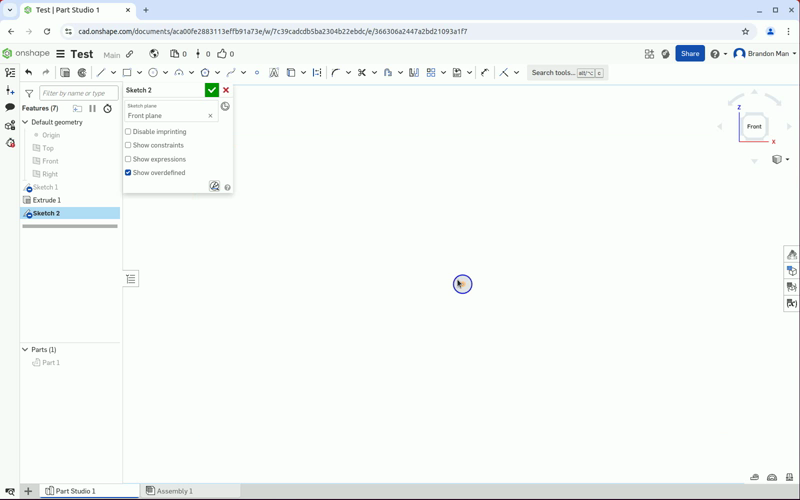
scroll(6)
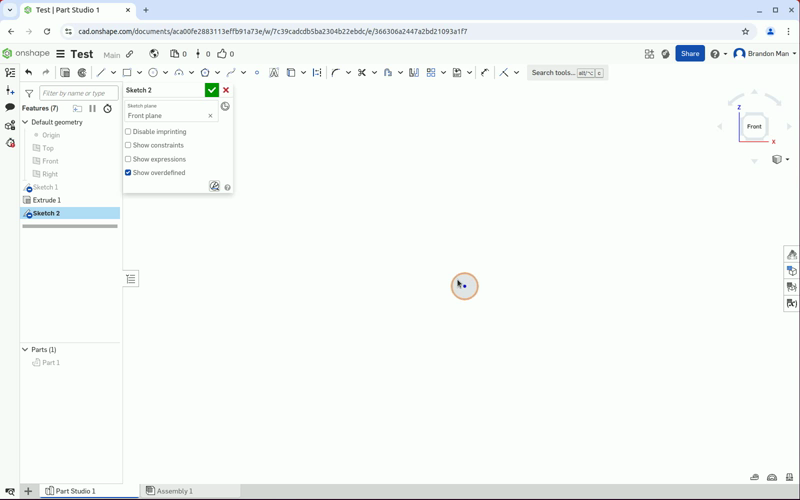
scroll(6)
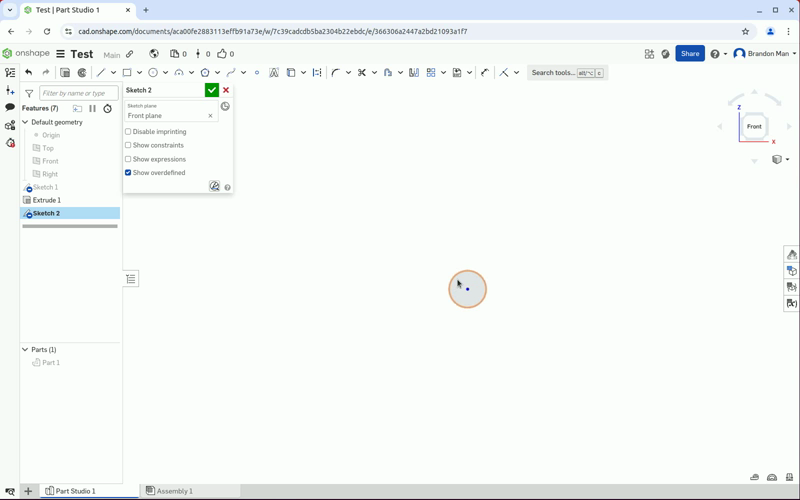
scroll(6)
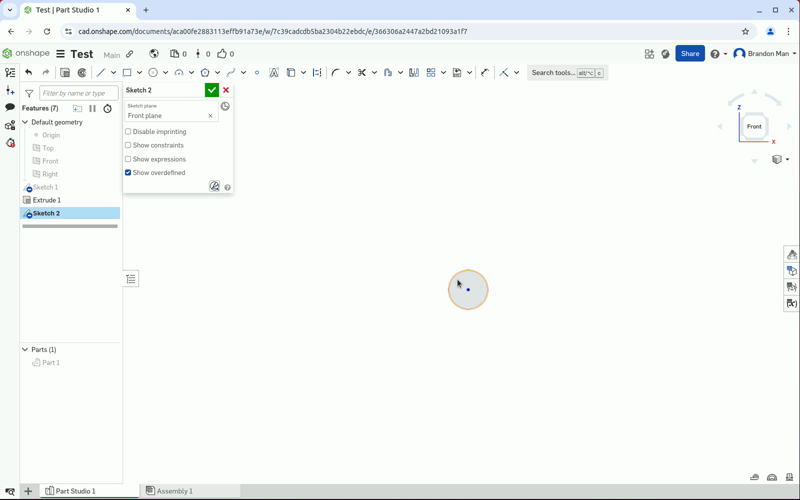
scroll(6)
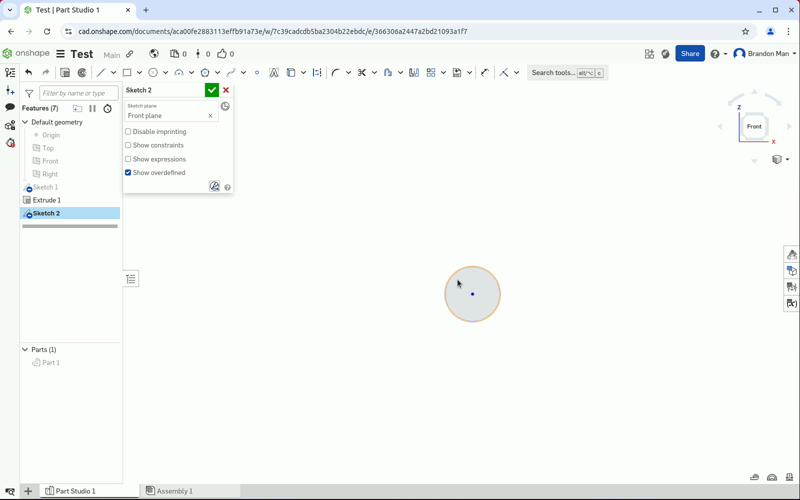
scroll(6)
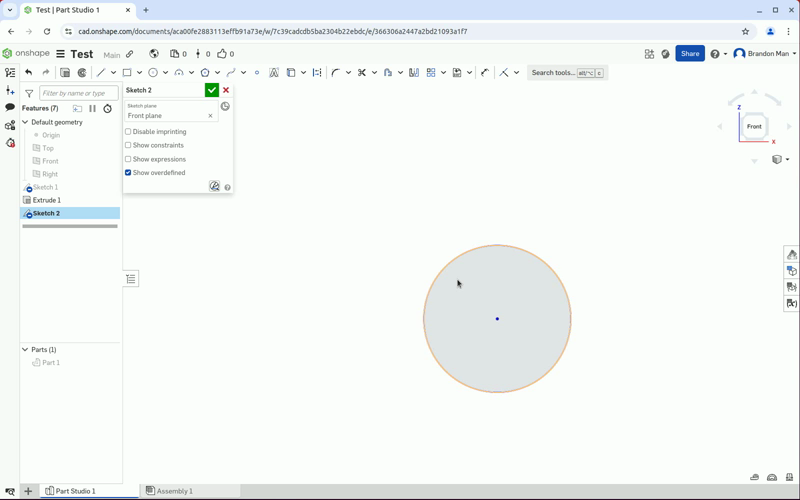
click(457, 279)
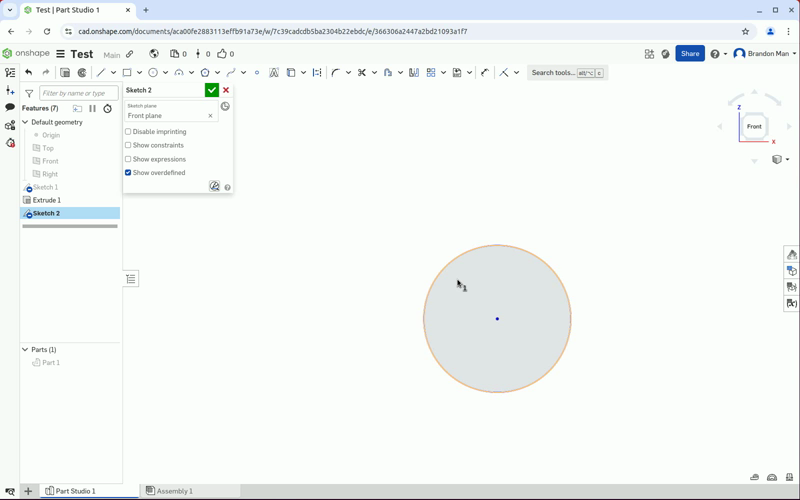
scroll(-6)
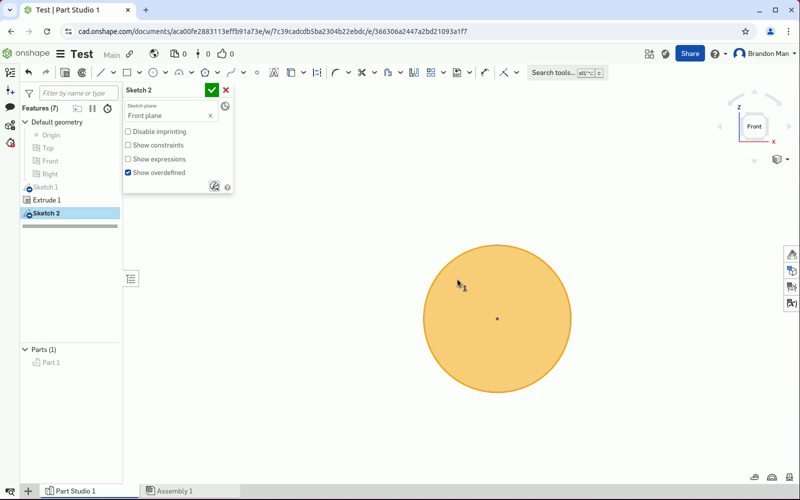
scroll(-6)
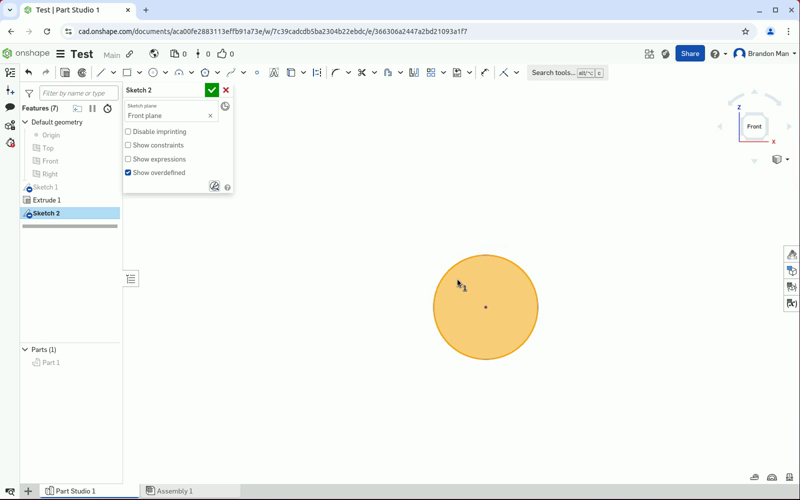
scroll(-6)
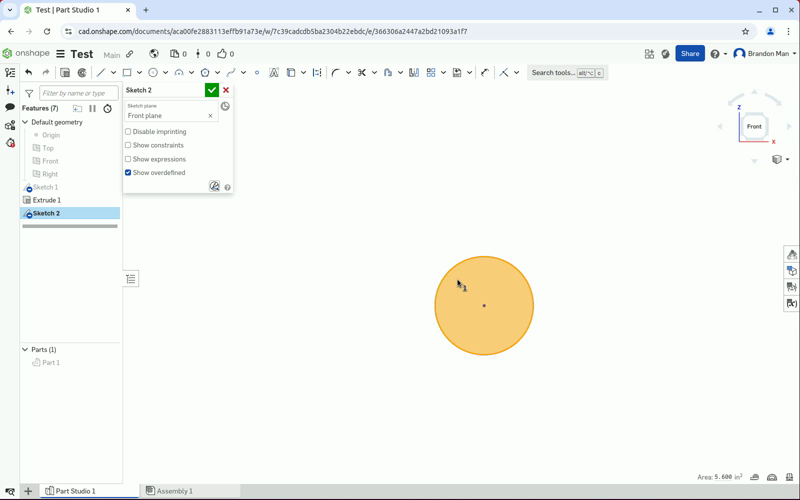
scroll(-6)
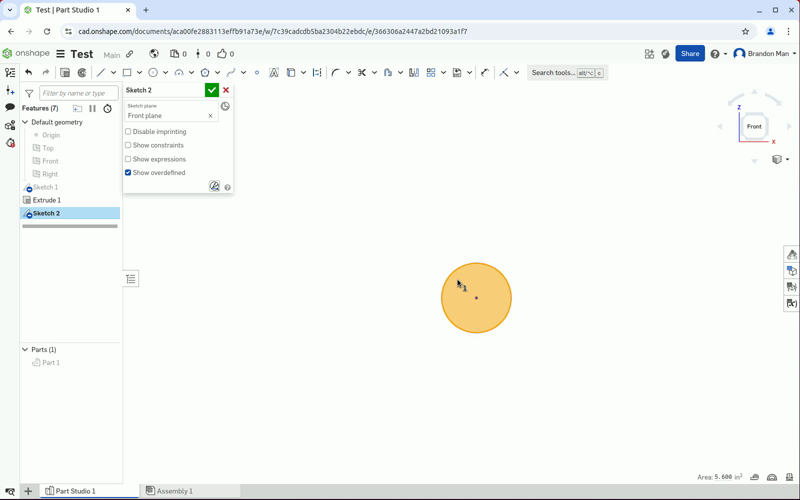
scroll(-6)
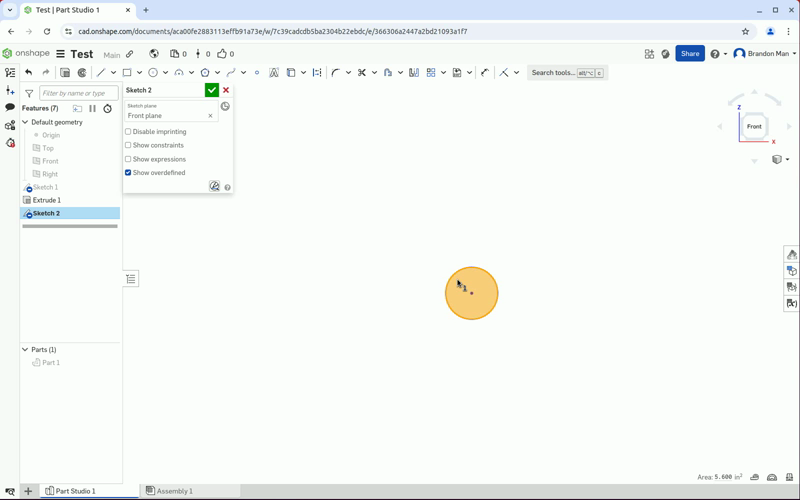
scroll(-6)
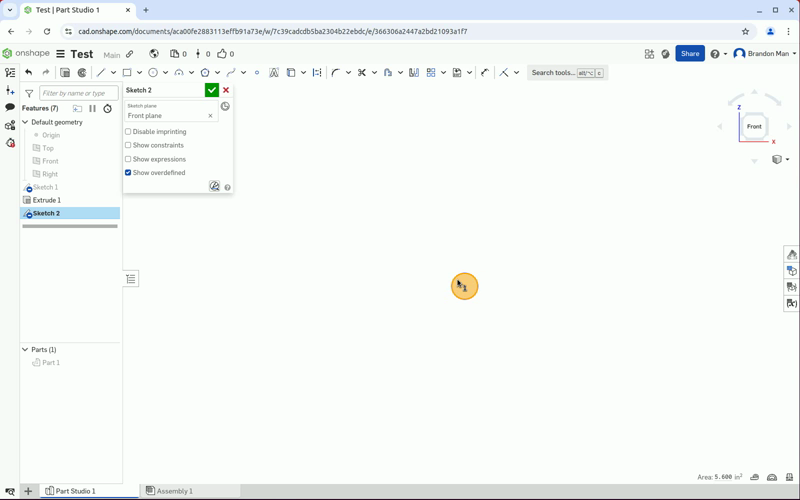
scroll(-6)
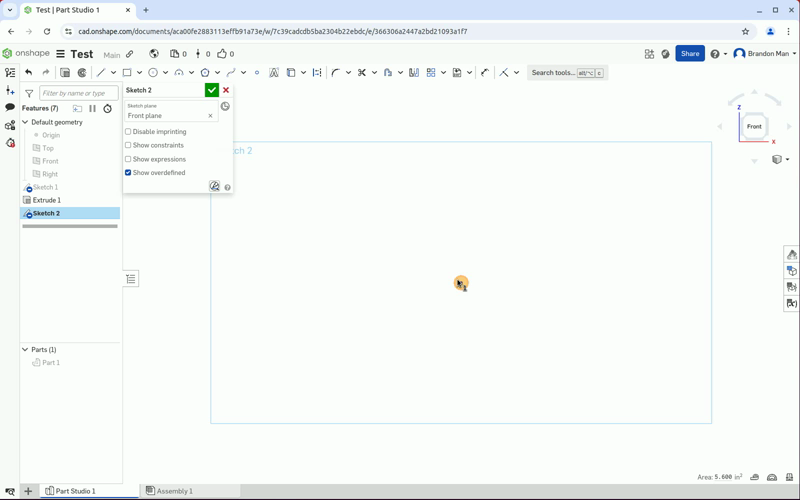
mouse_move(73, 352)
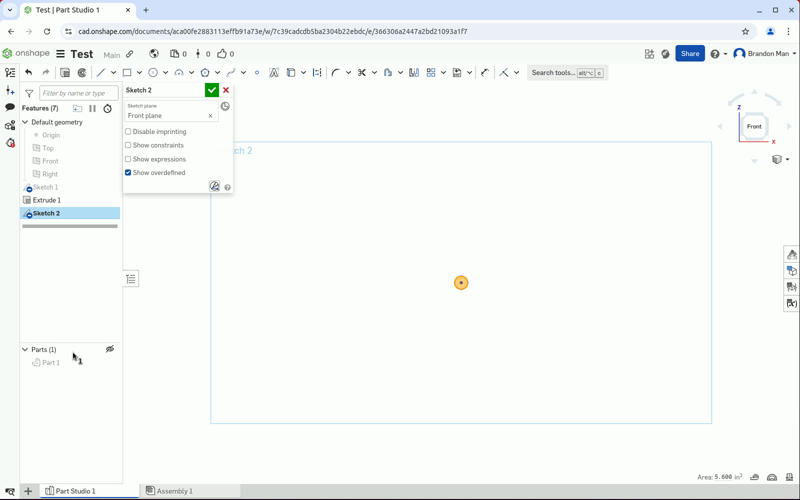
key(shift+y)
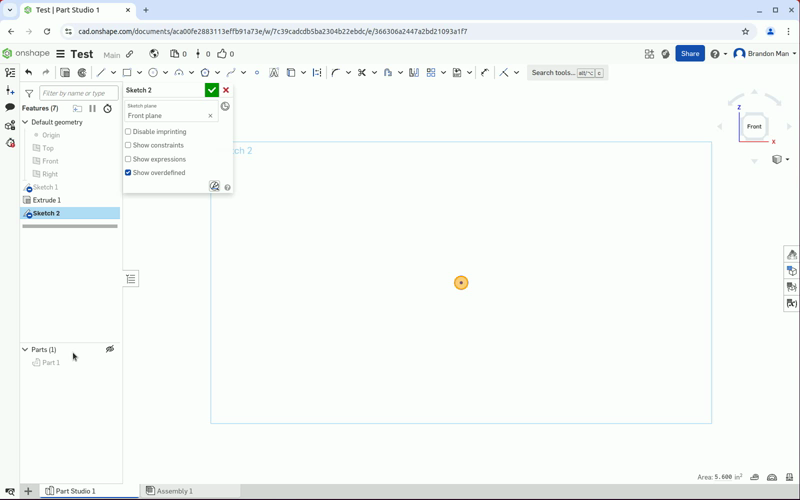
key(shift+e)
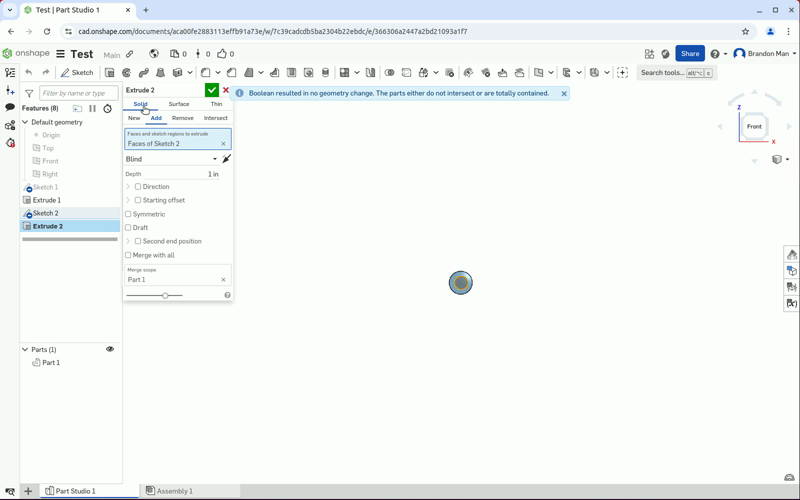
mouse_move(143, 106)
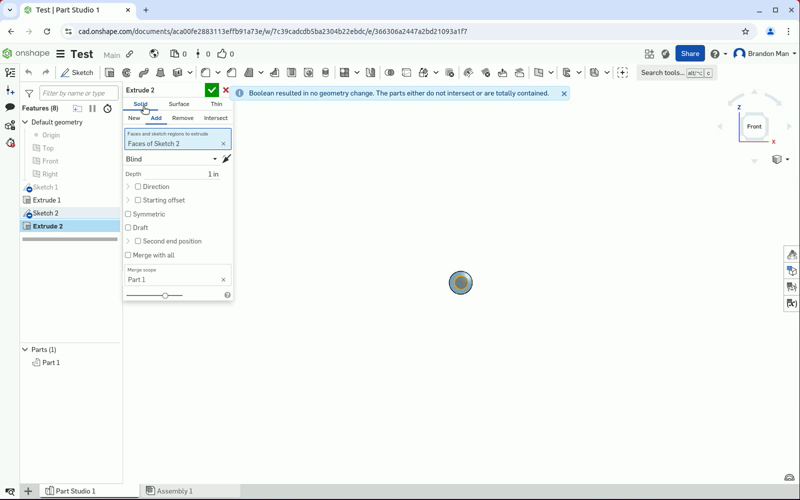
click(143, 106)
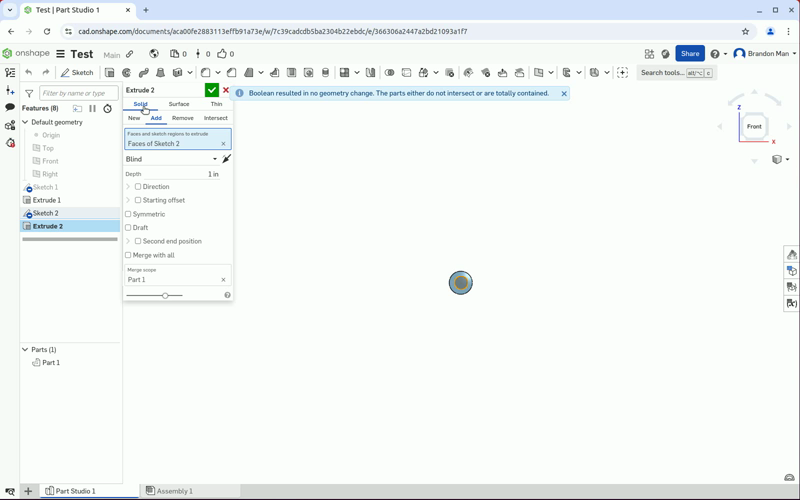
mouse_move(137, 120)
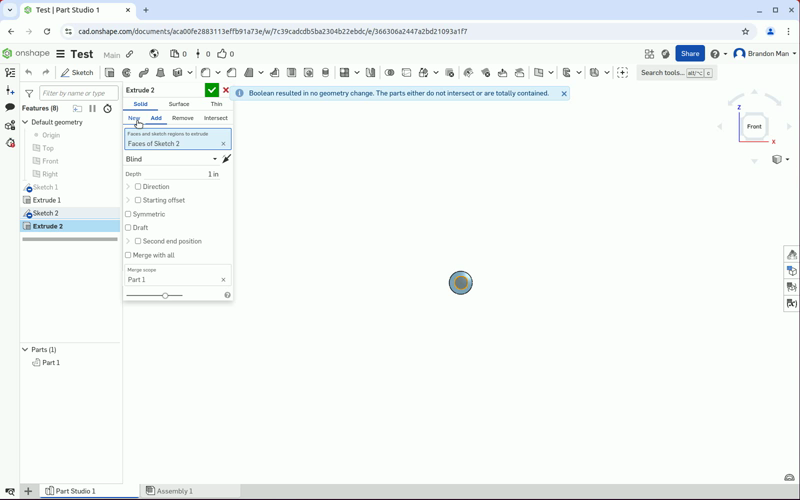
click(137, 120)
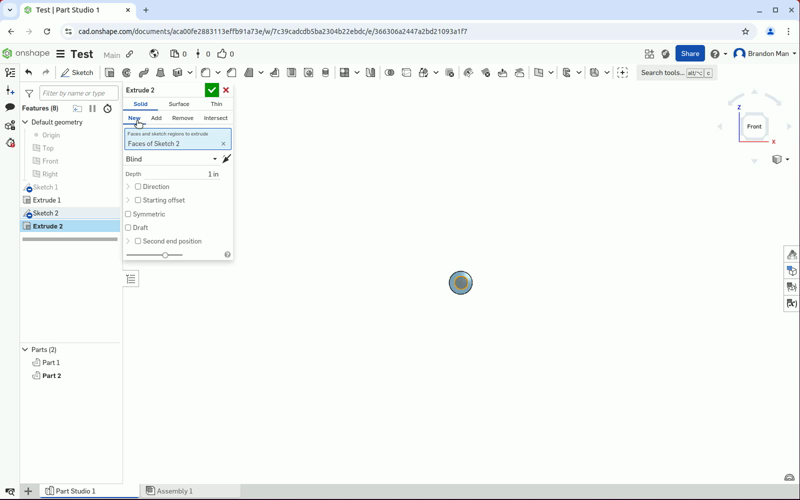
key(tab, 4)
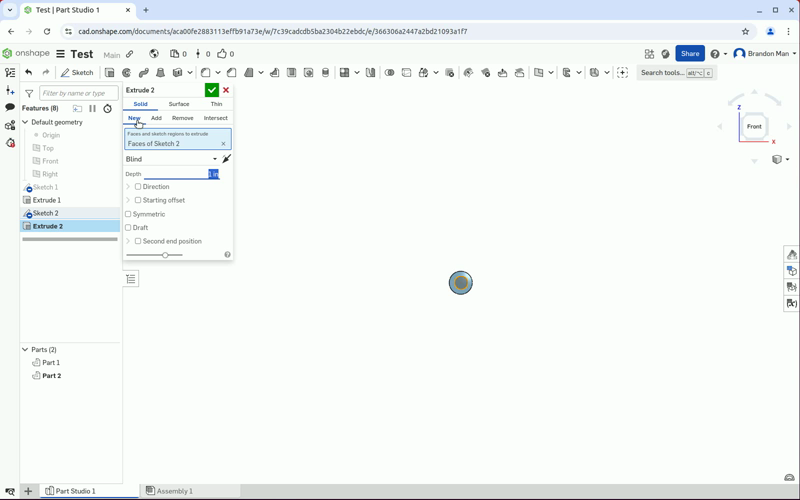
text(-7.943)
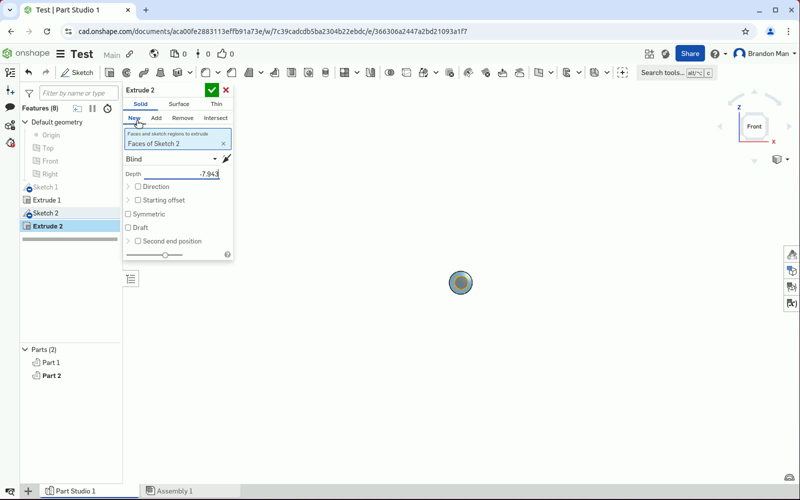
key(enter)
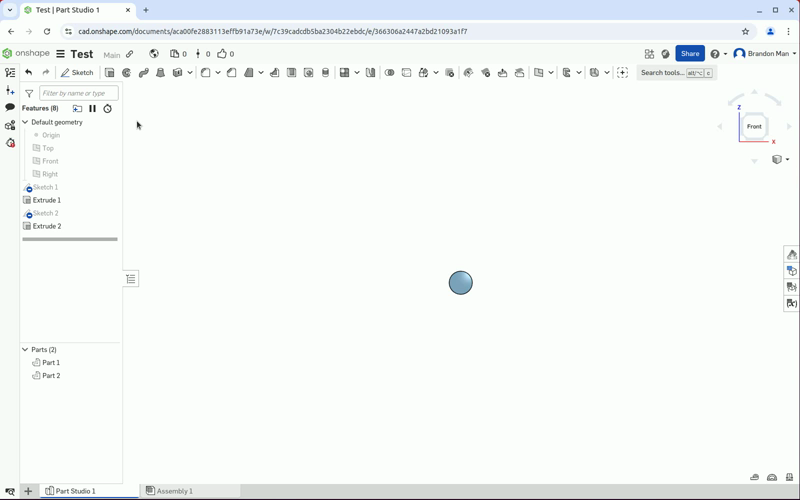
key(shift+h)
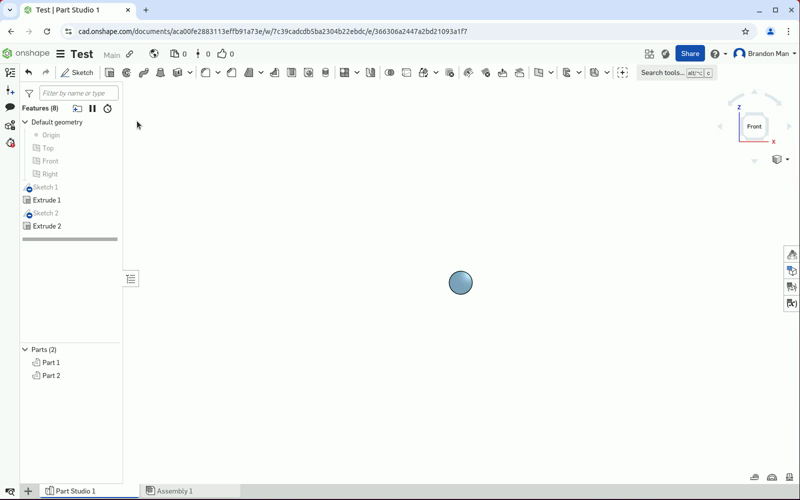
key(shift+h)
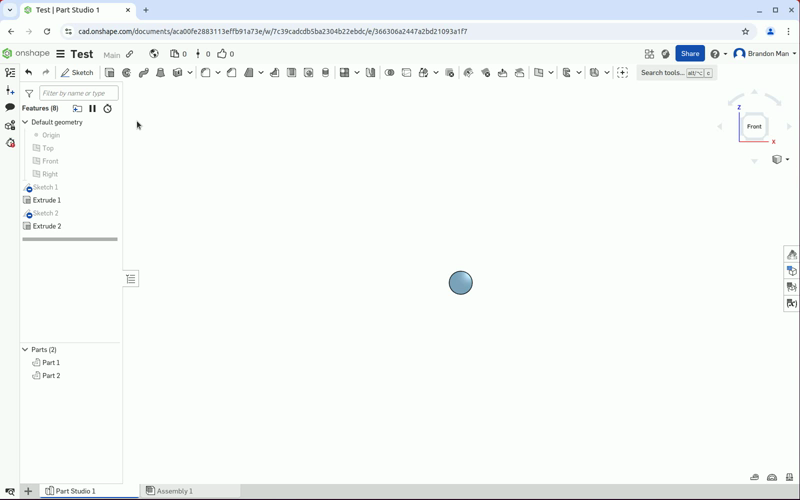
mouse_move(73, 189)
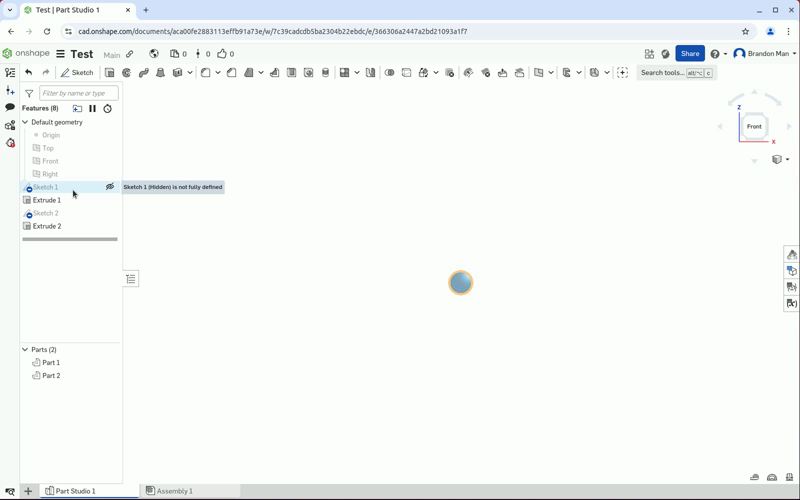
click(73, 189)
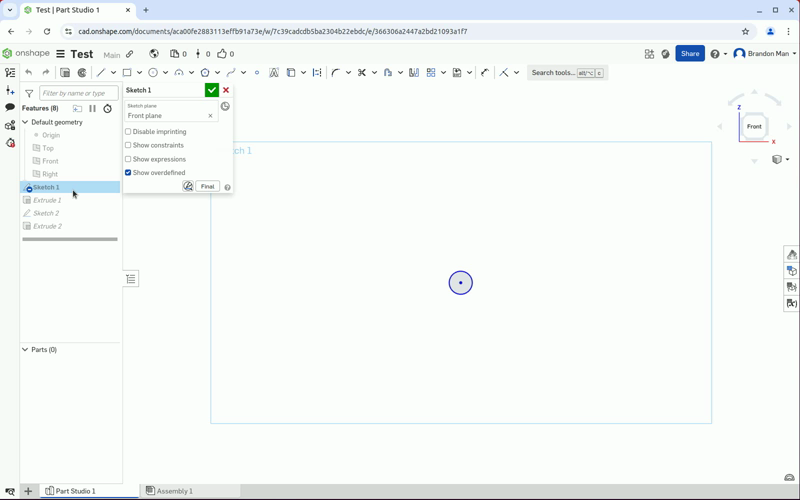
mouse_move(229, 92)
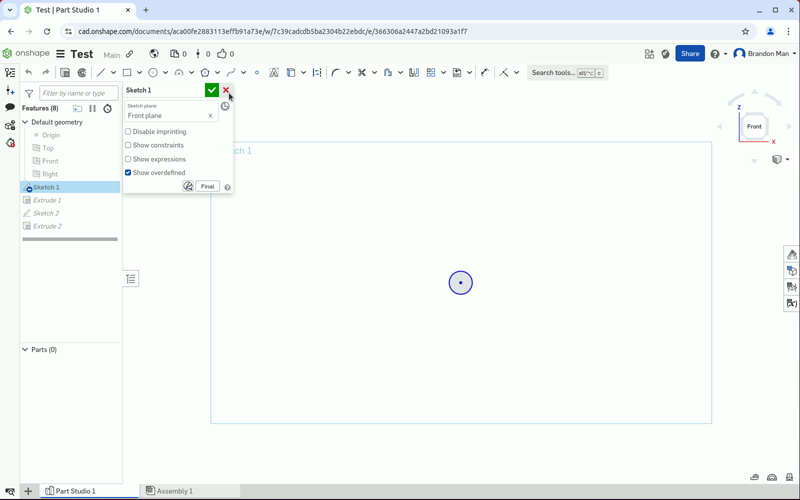
click(229, 92)
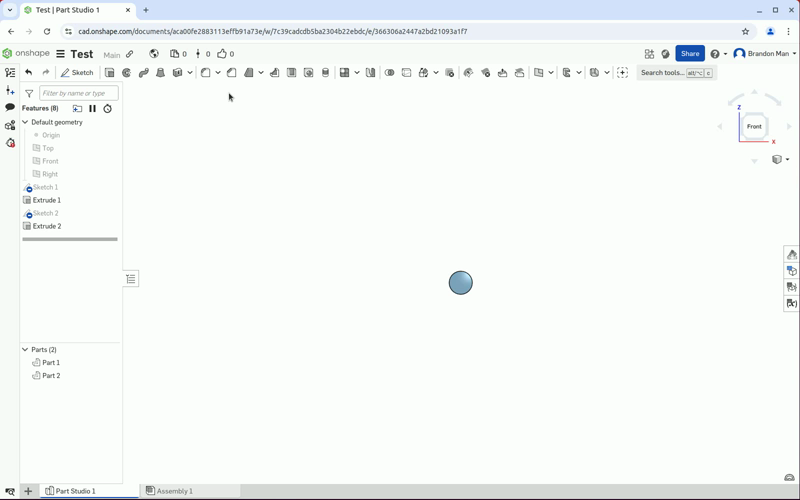
mouse_move(73, 352)
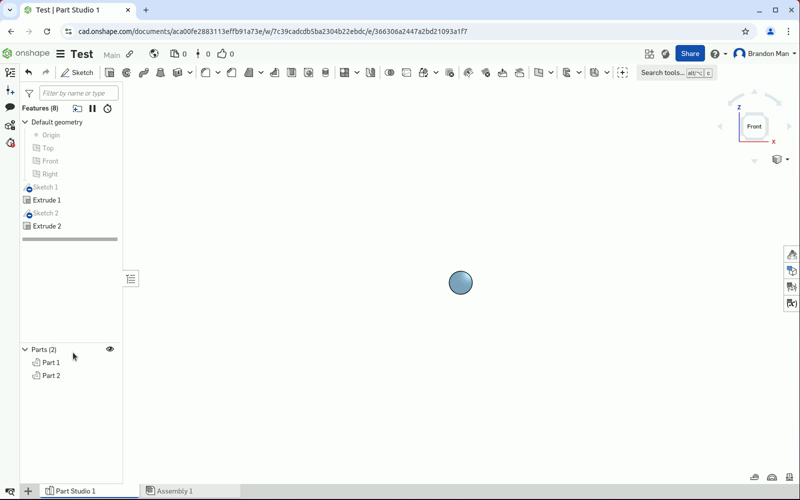
key(y)
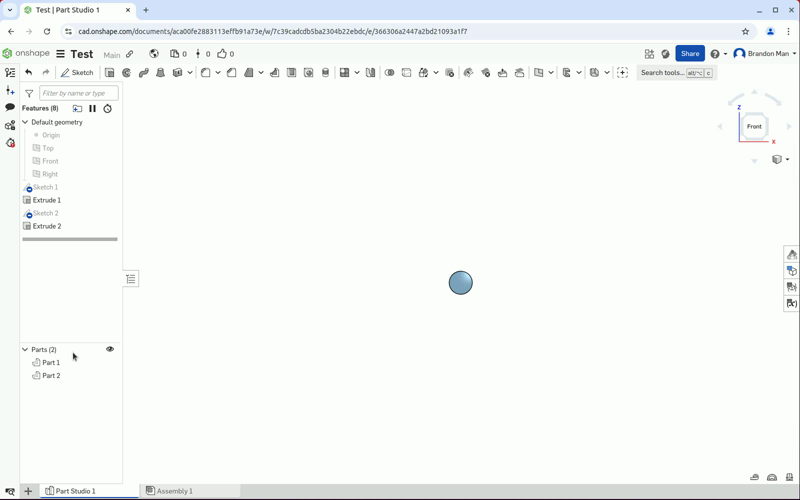
key(shift+p)
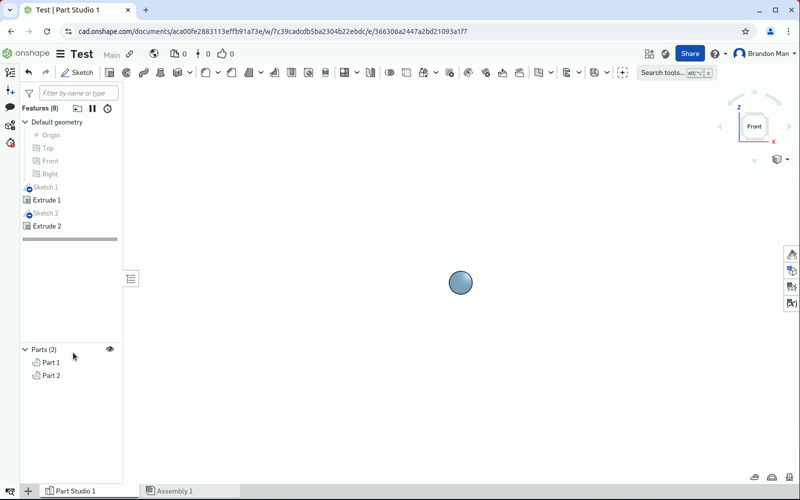
key(space)
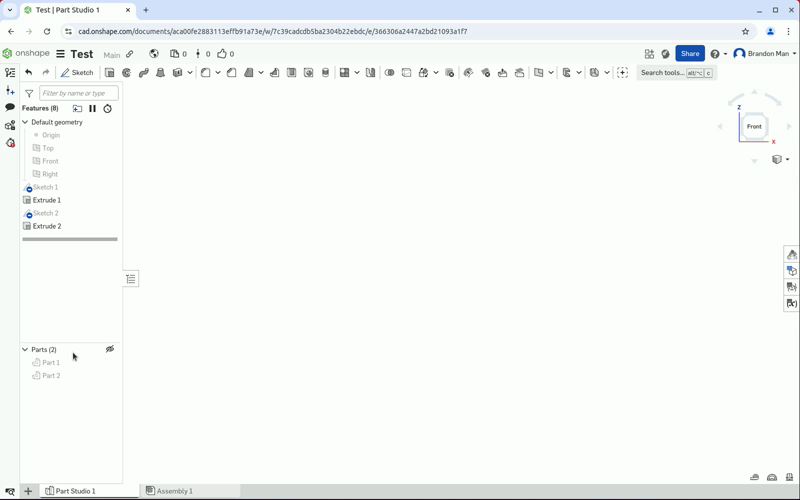
key_down(shift)
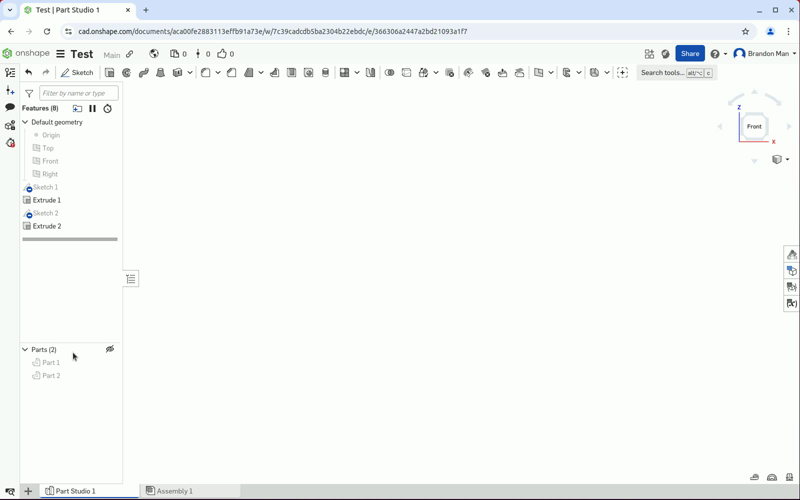
key(left)
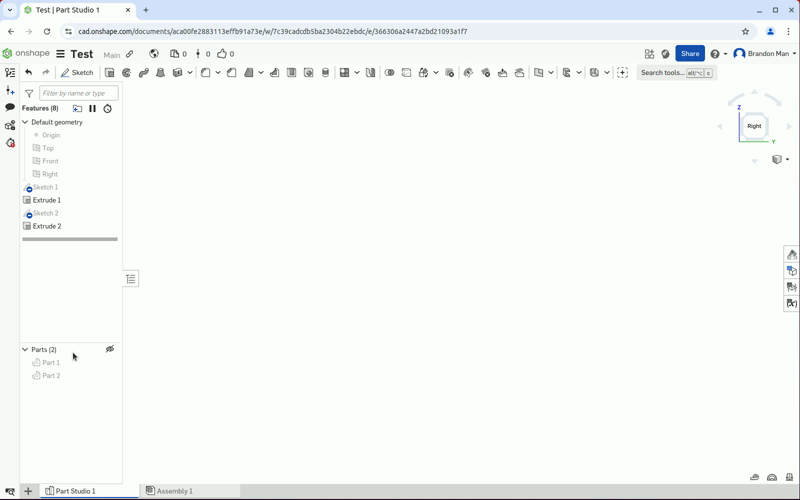
key_up(shift)
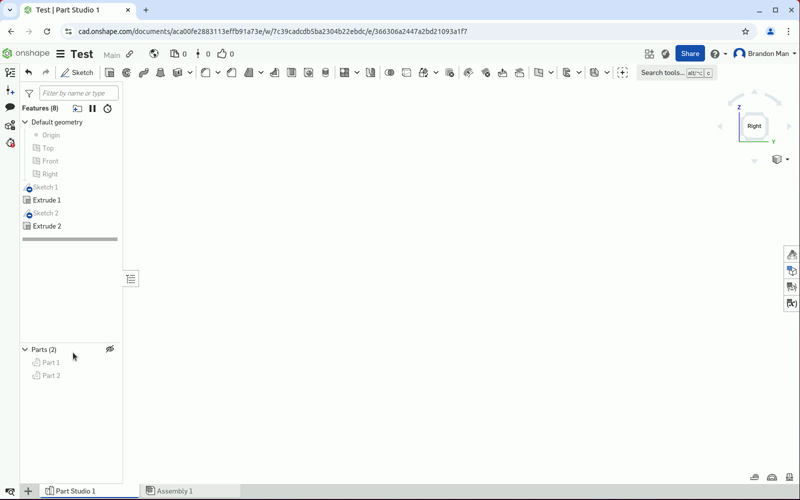
mouse_move(73, 352)
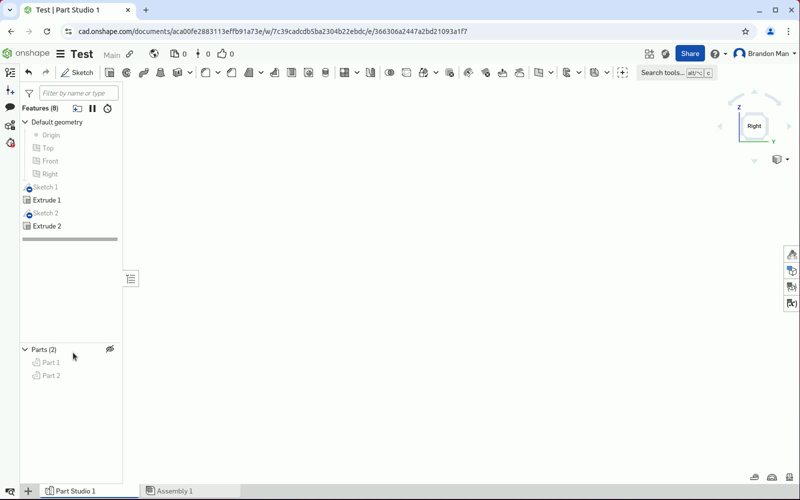
key(shift+y)
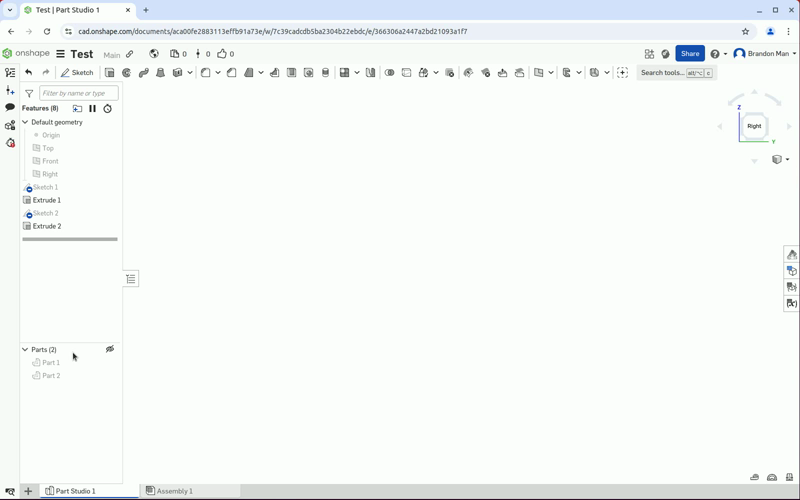
key(shift+s)
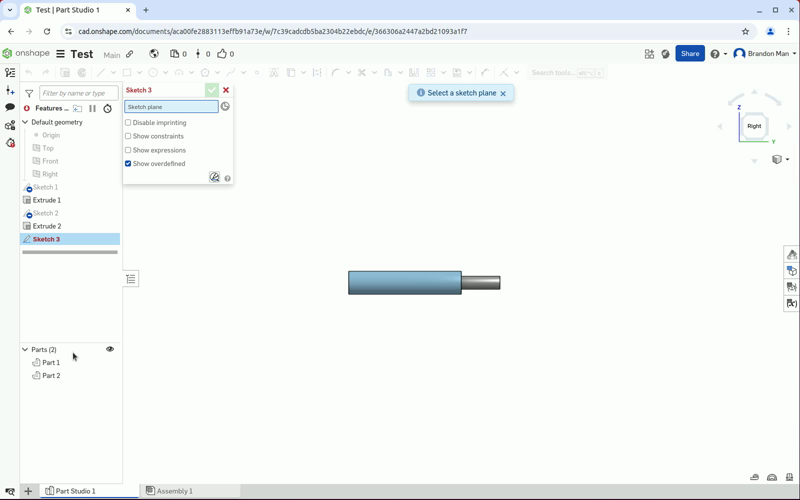
mouse_move(73, 176)
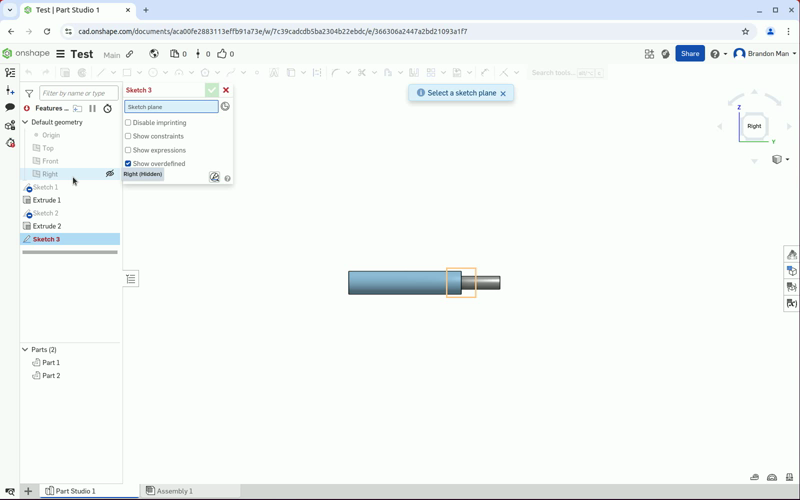
click(73, 176)
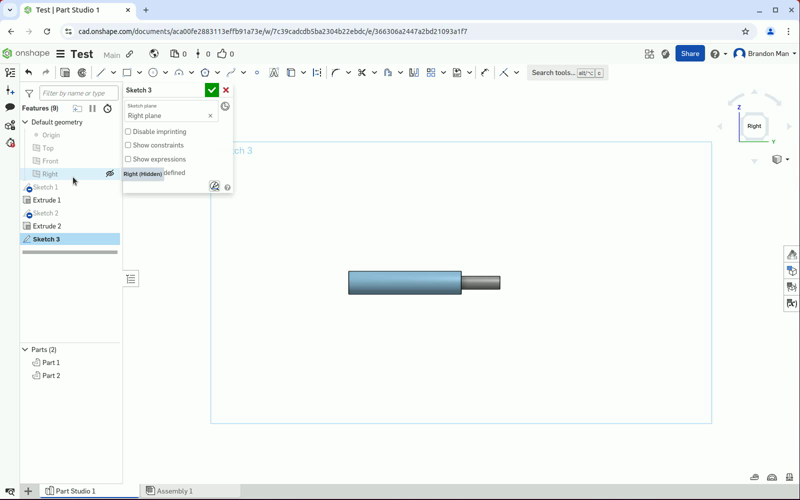
mouse_move(73, 352)
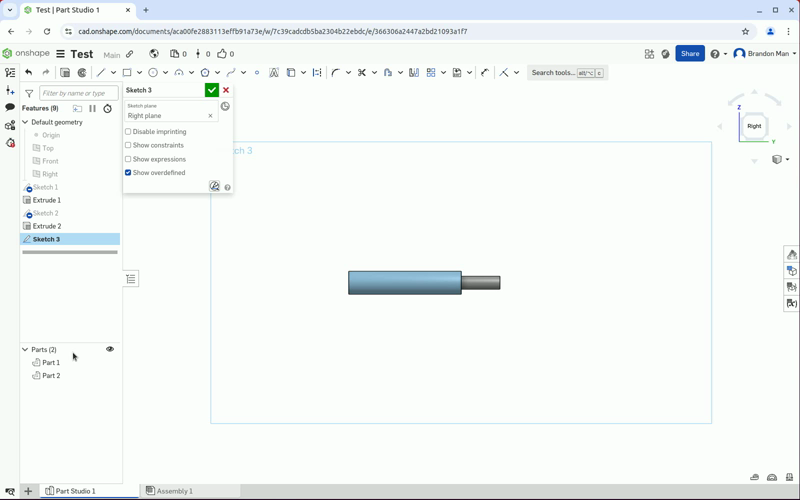
key(y)
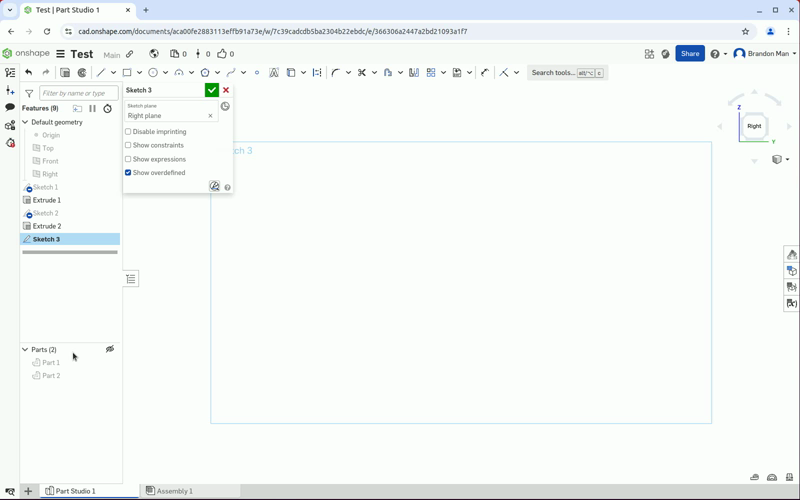
key(c)
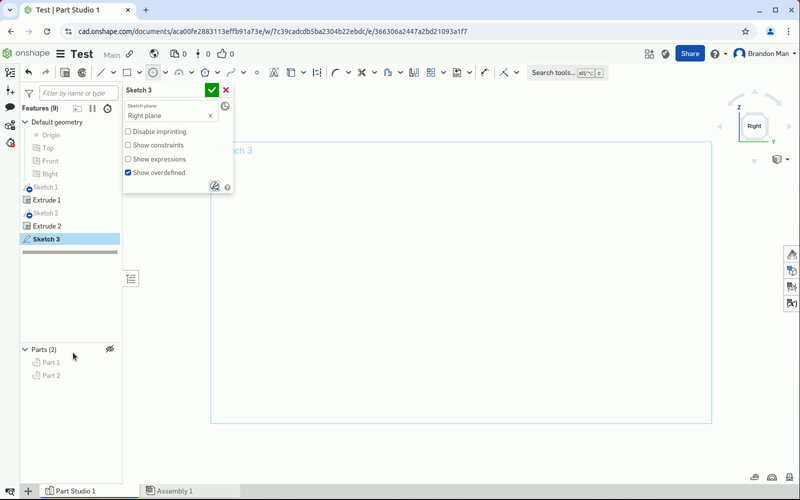
key_down(shift)
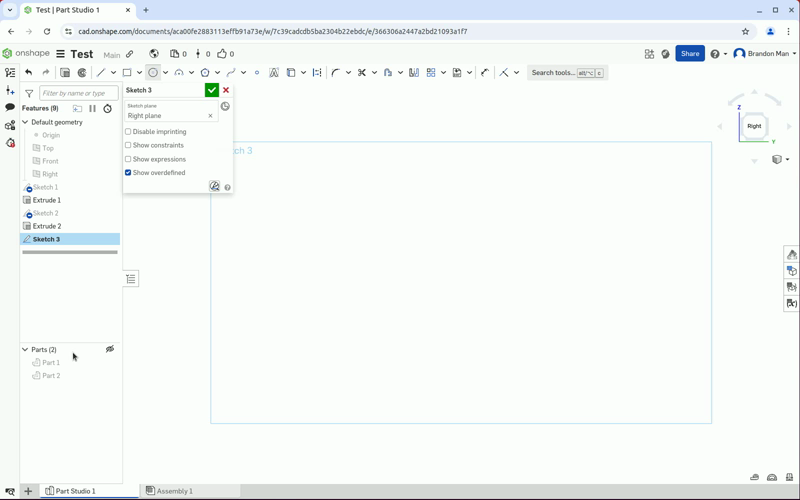
mouse_move(507, 282)
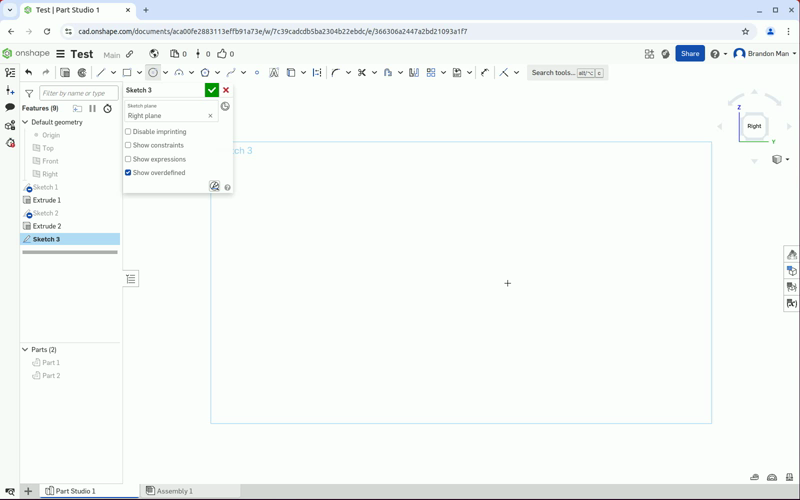
click(507, 282)
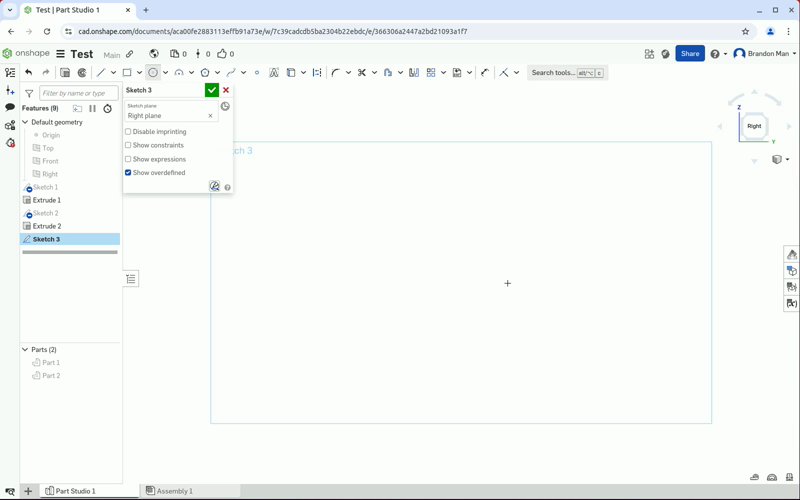
key_up(shift)
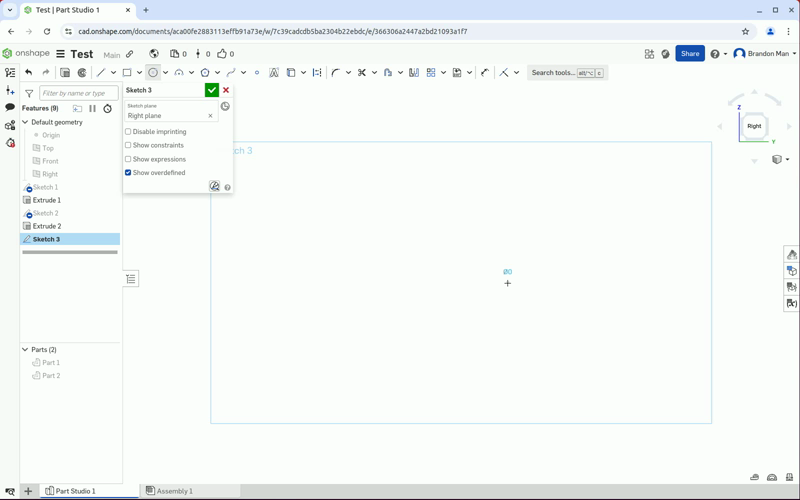
mouse_move(516, 282)
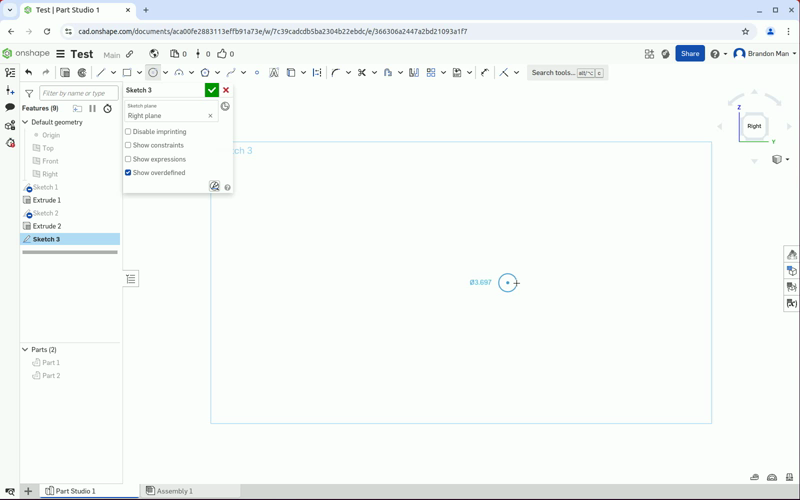
click(516, 282)
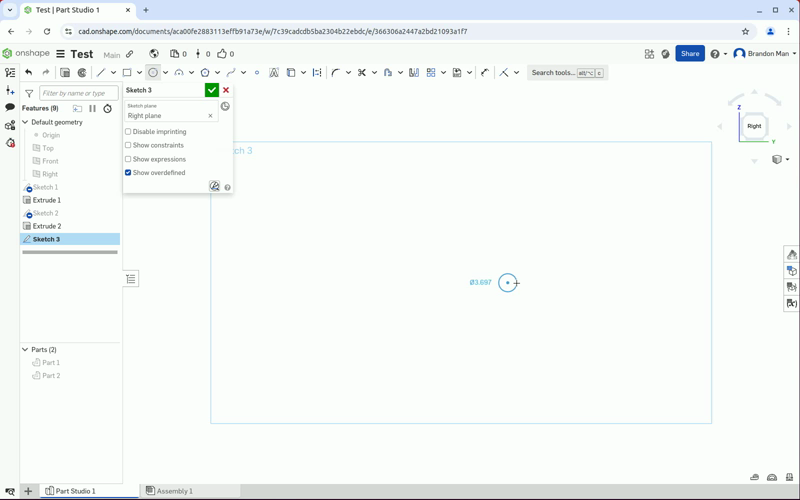
key(esc)
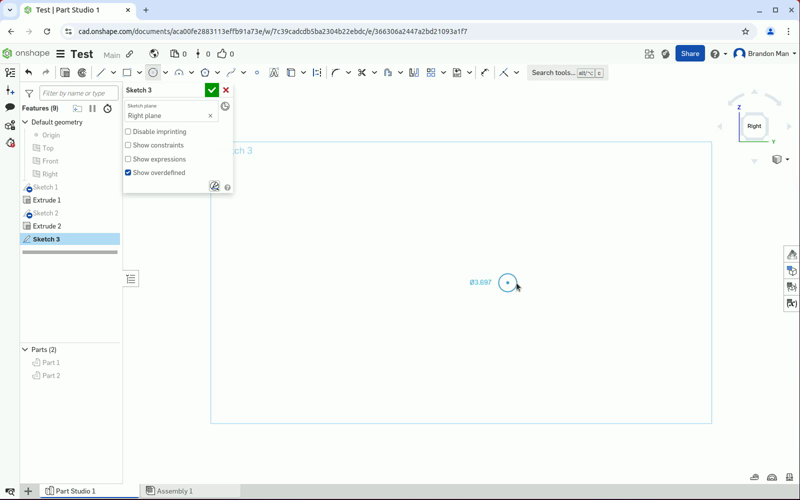
key(c)
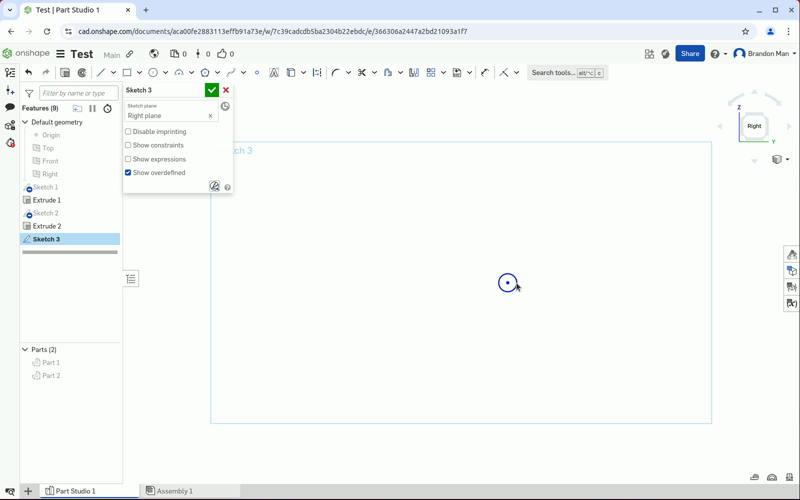
key_down(shift)
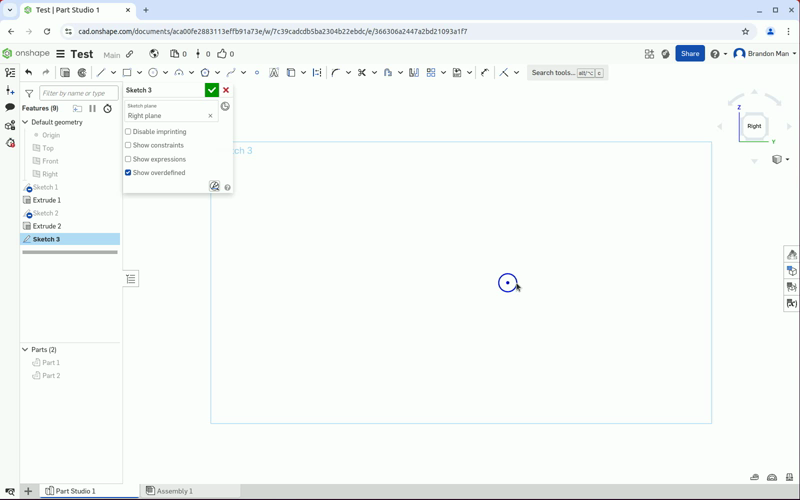
mouse_move(507, 282)
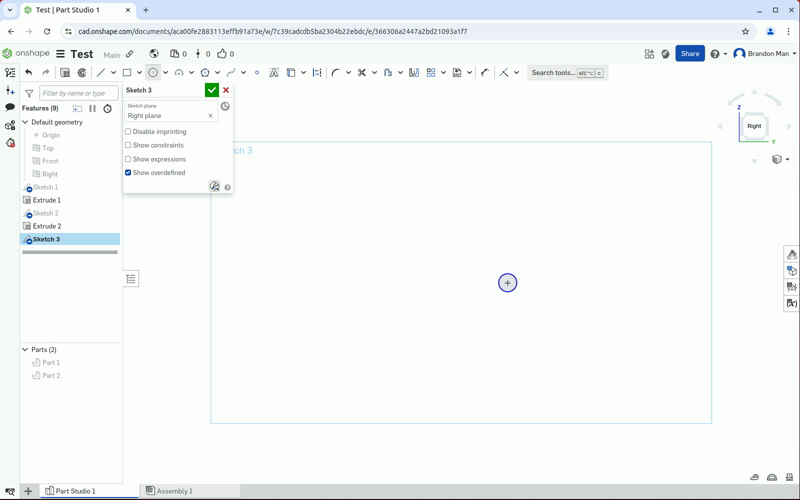
click(507, 282)
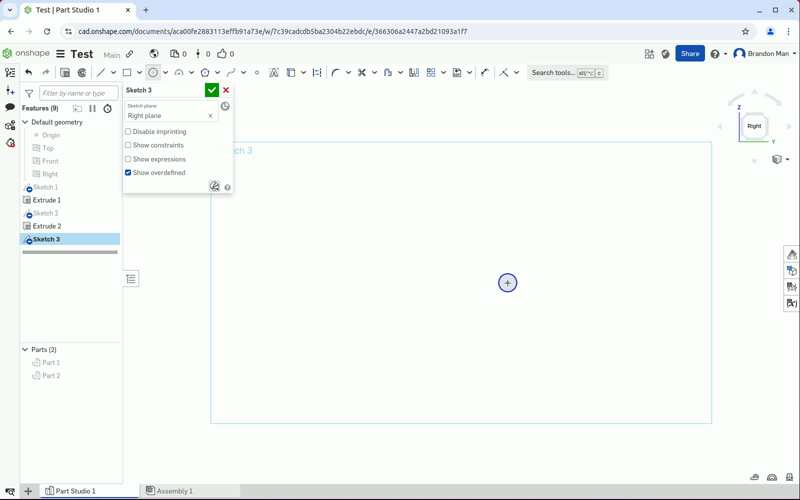
key_up(shift)
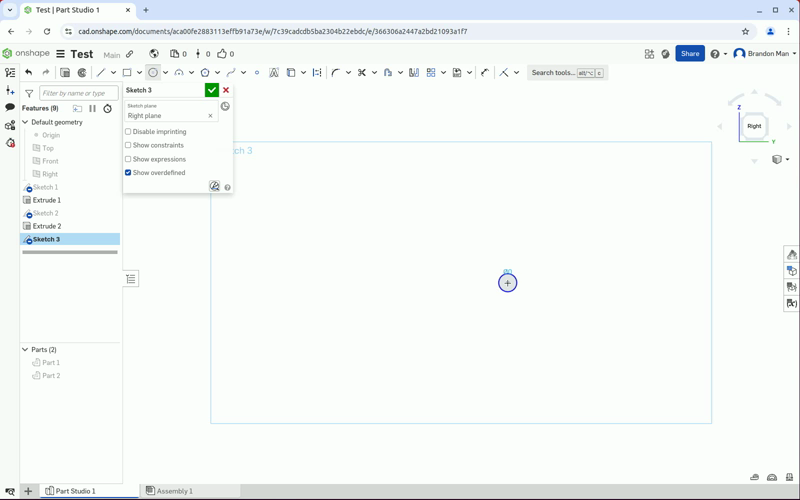
mouse_move(510, 282)
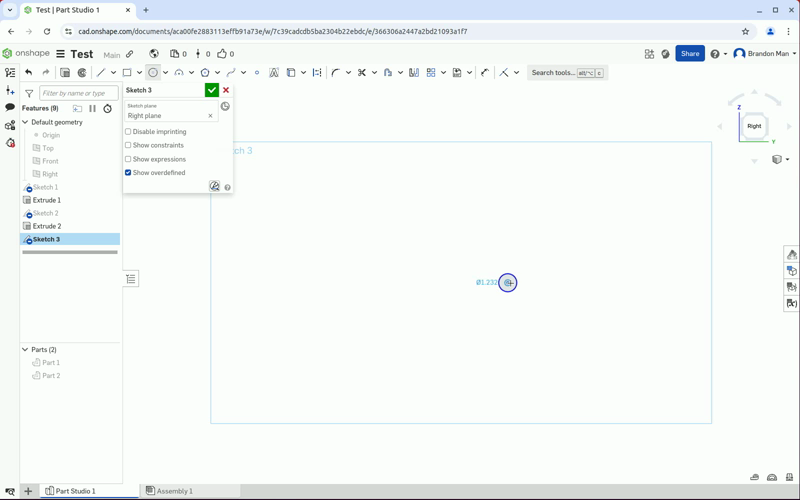
scroll(6)
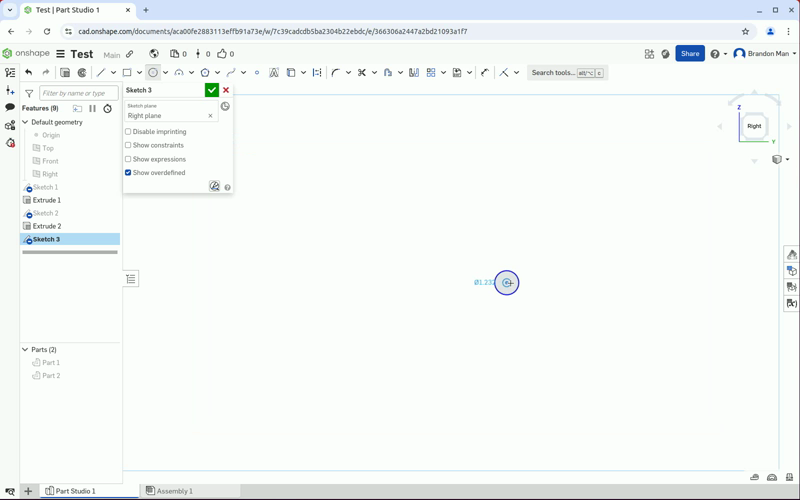
scroll(6)
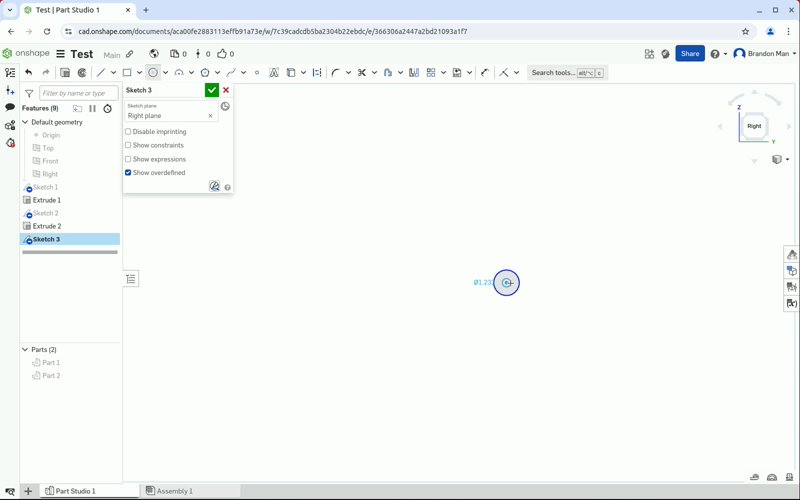
scroll(6)
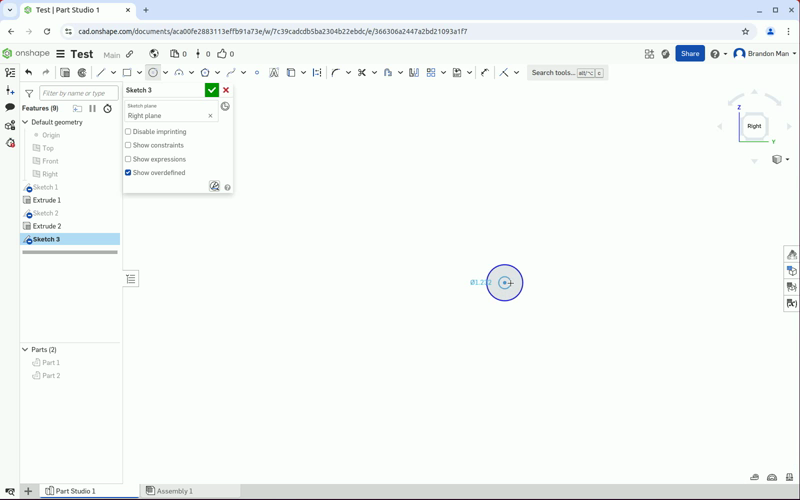
scroll(6)
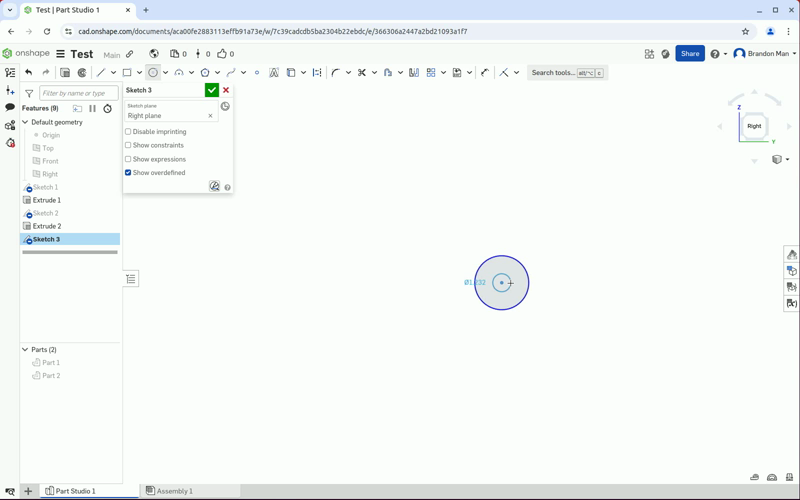
scroll(6)
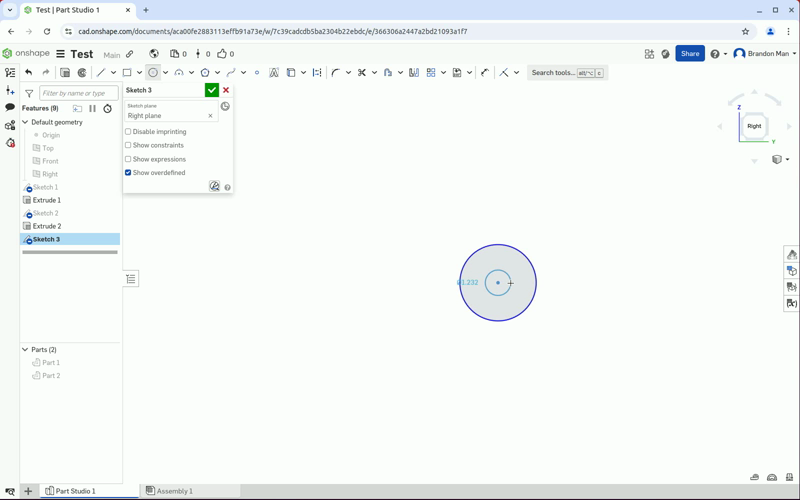
scroll(6)
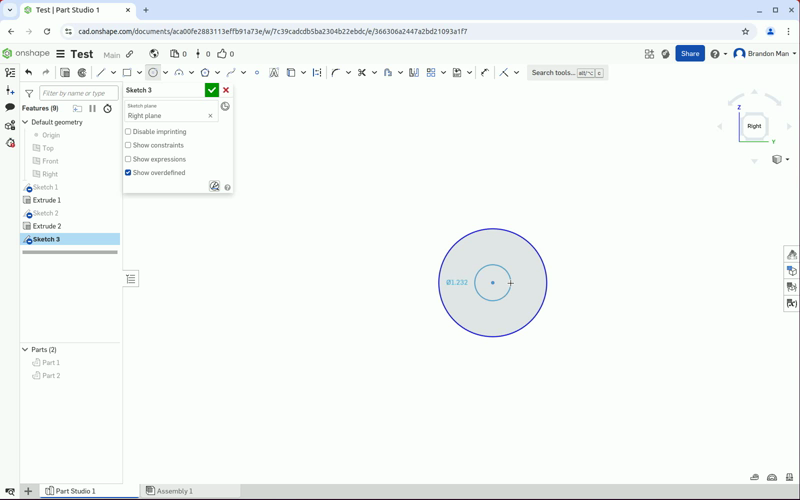
scroll(6)
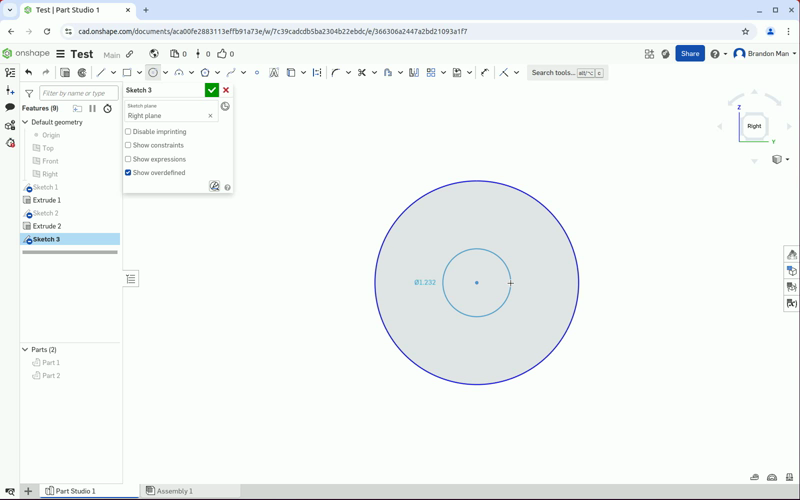
click(510, 282)
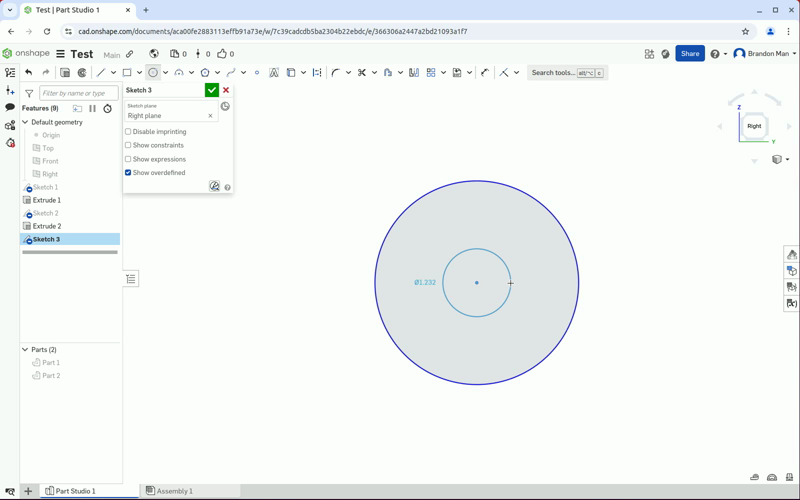
scroll(-6)
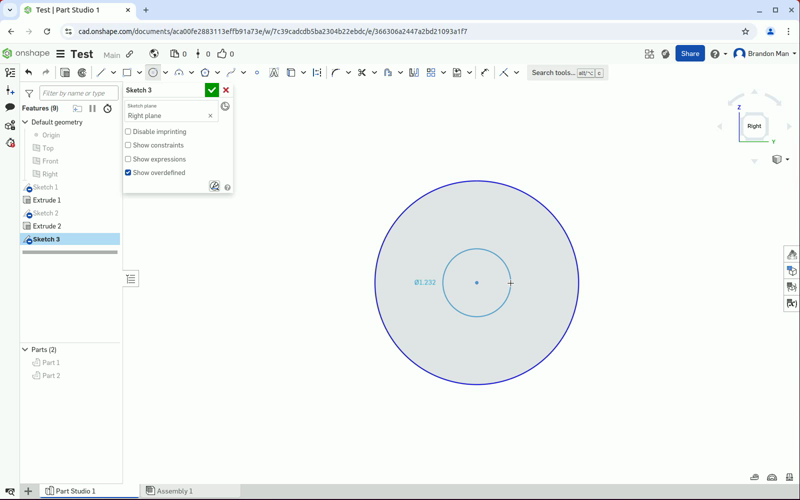
scroll(-6)
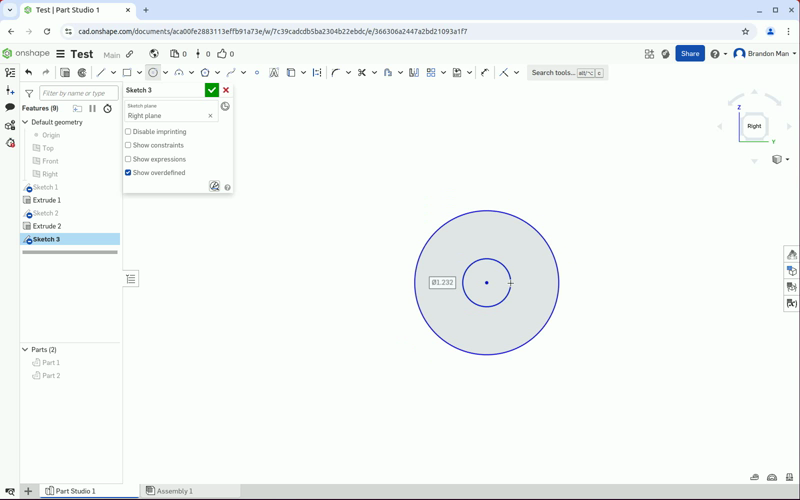
scroll(-6)
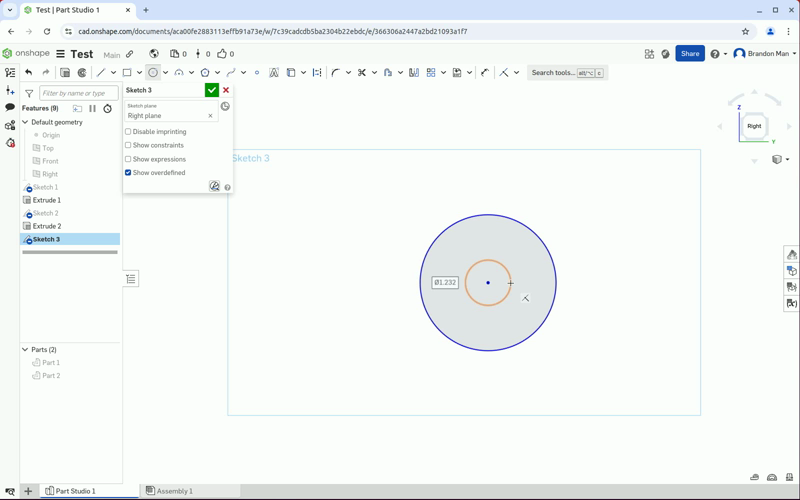
scroll(-6)
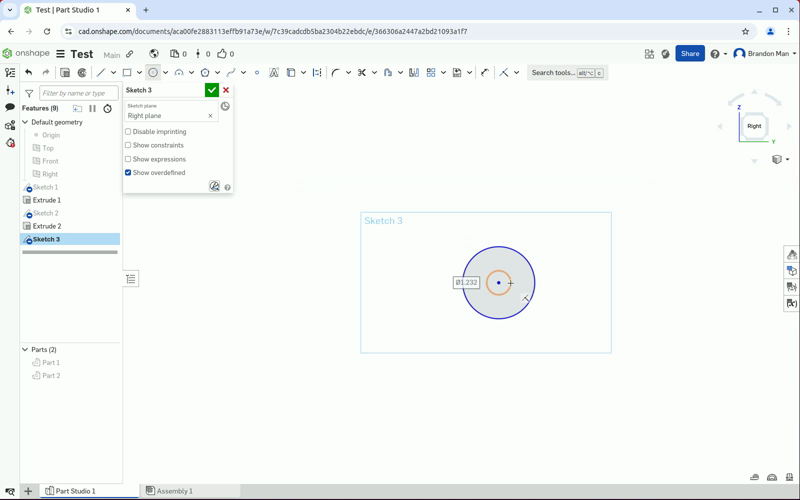
scroll(-6)
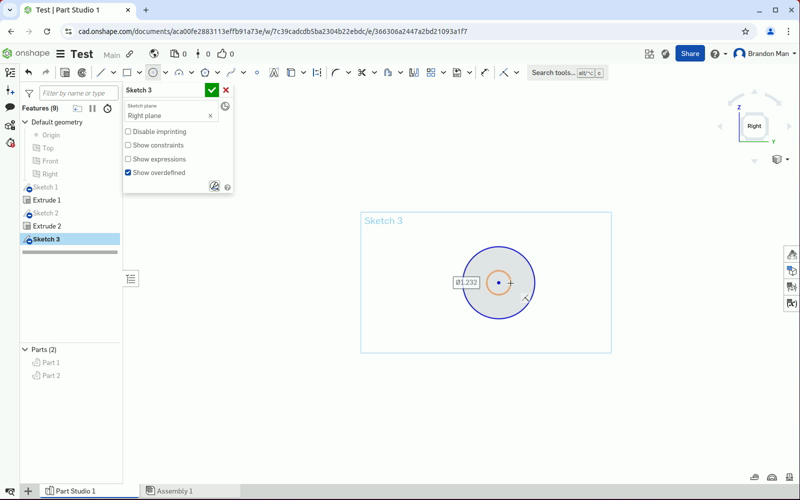
scroll(-6)
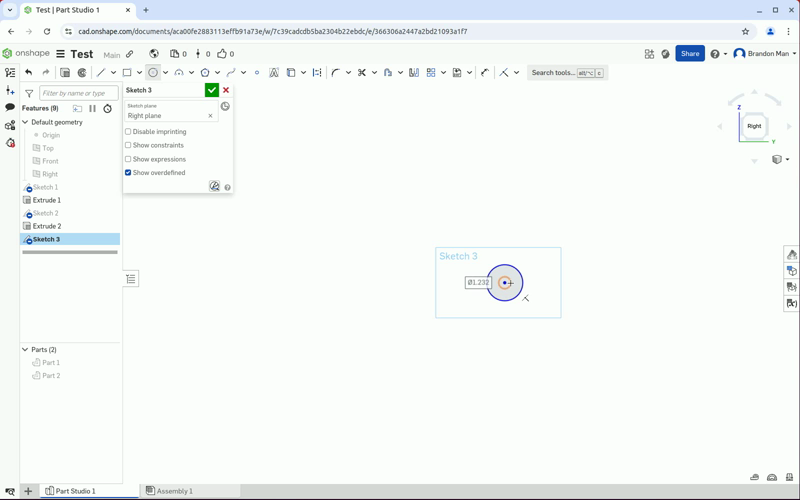
scroll(-6)
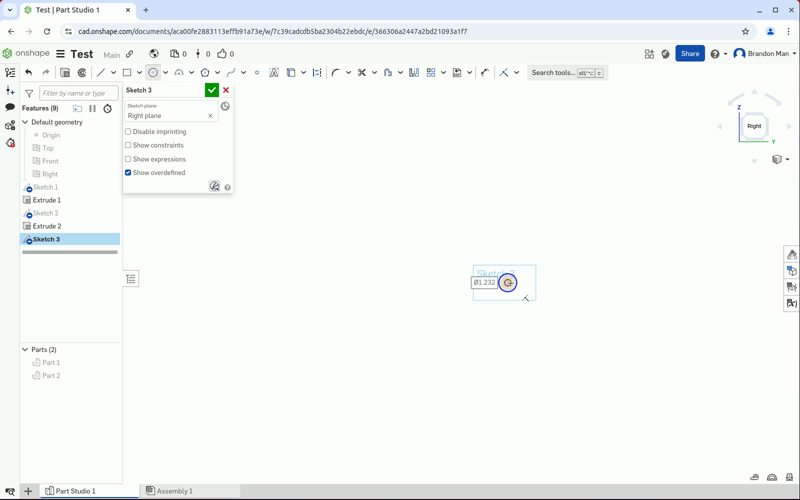
key(esc)
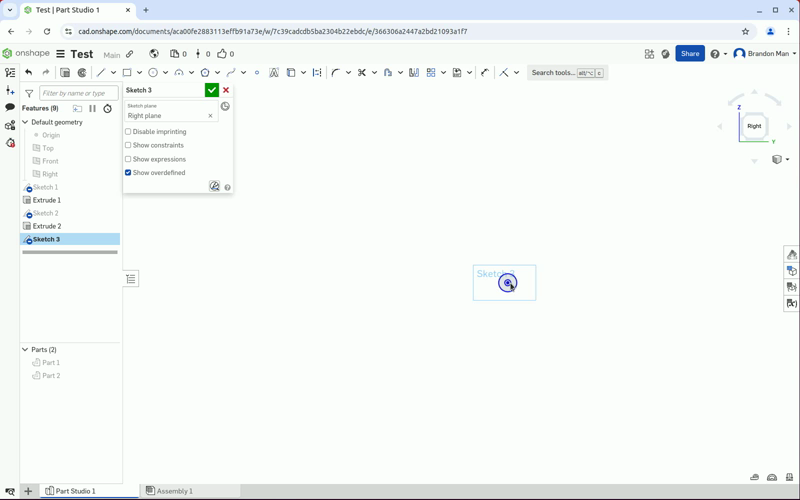
mouse_move(503, 287)
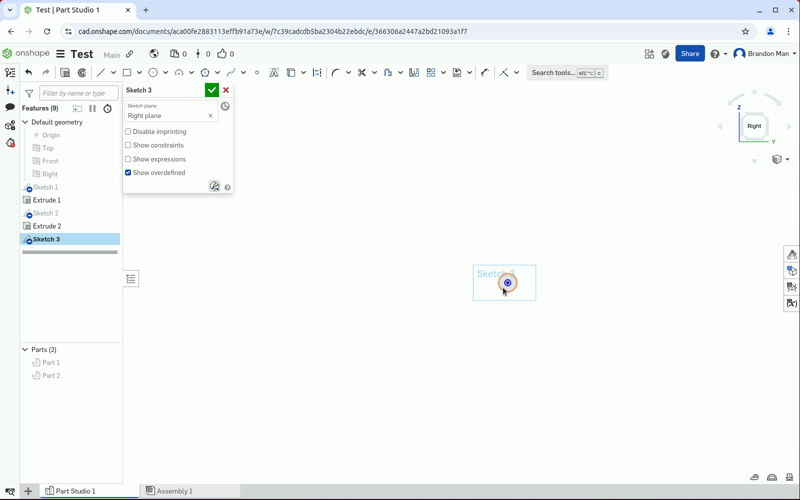
scroll(6)
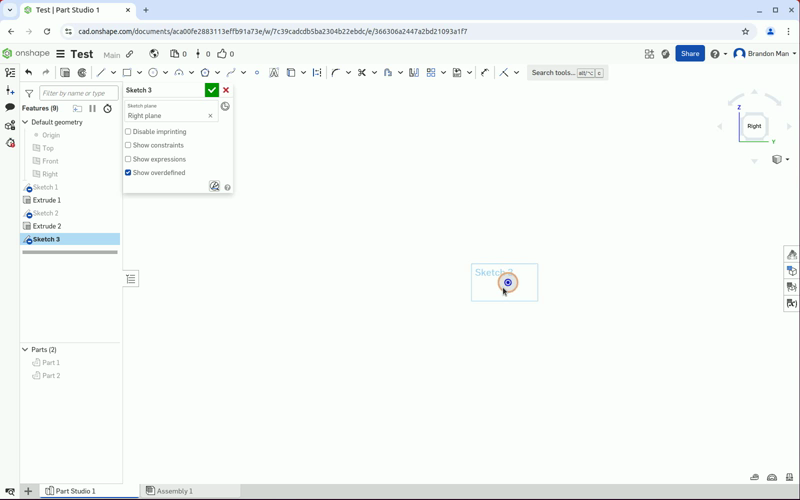
scroll(6)
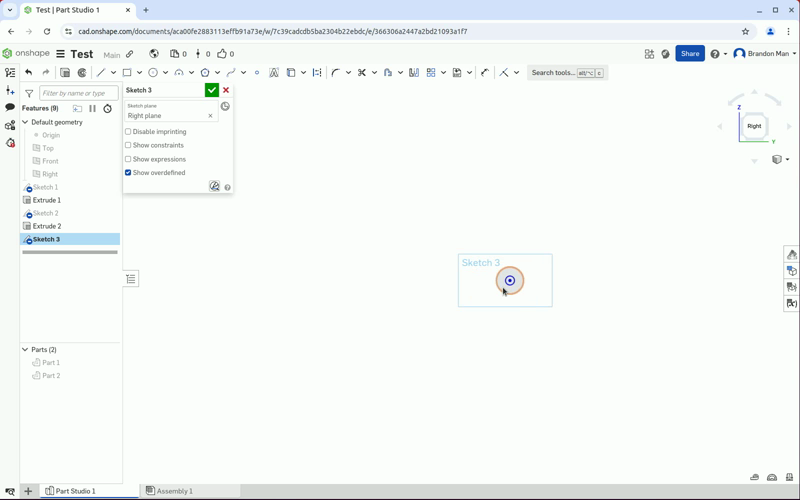
scroll(6)
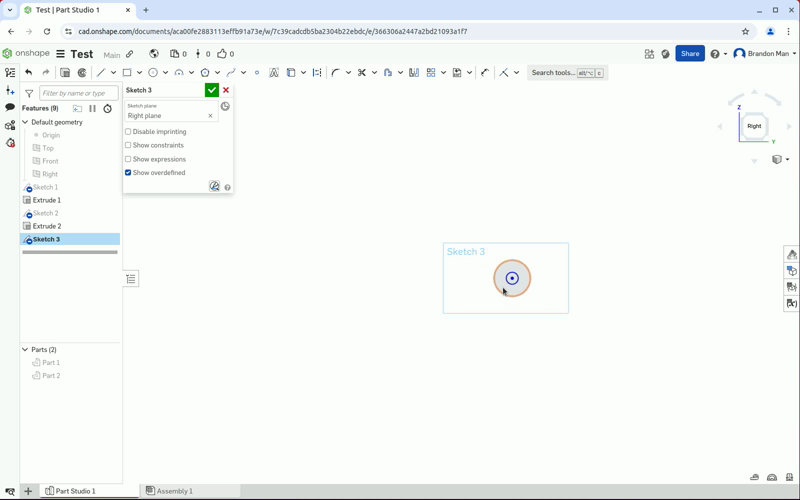
scroll(6)
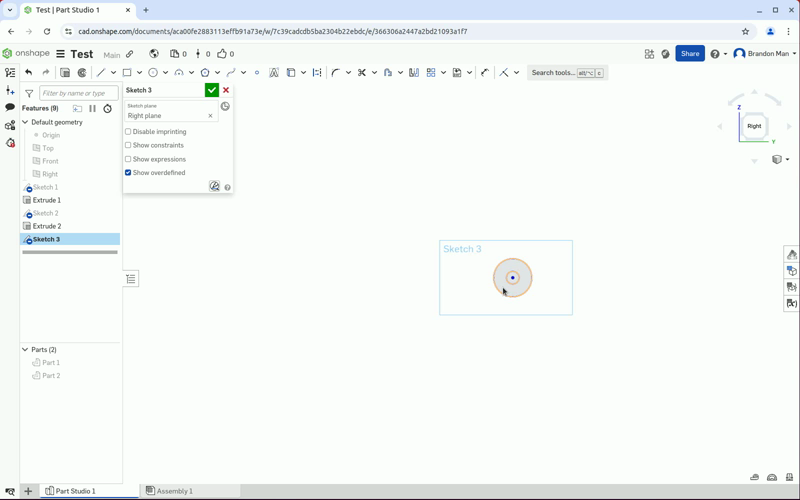
scroll(6)
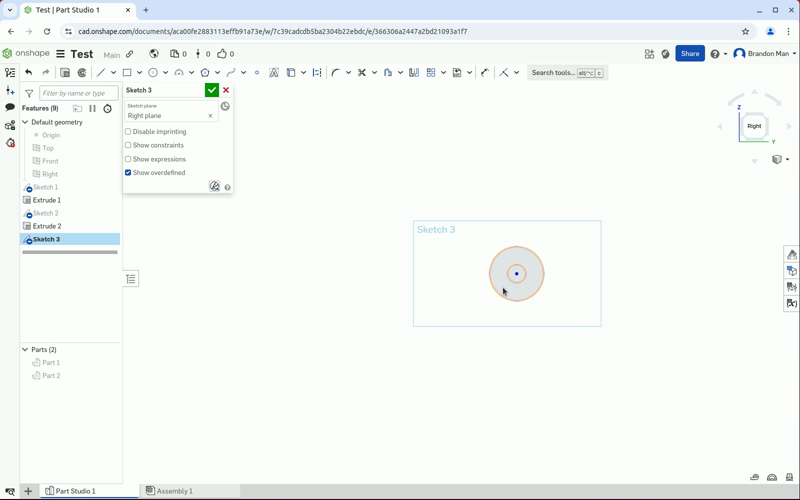
scroll(6)
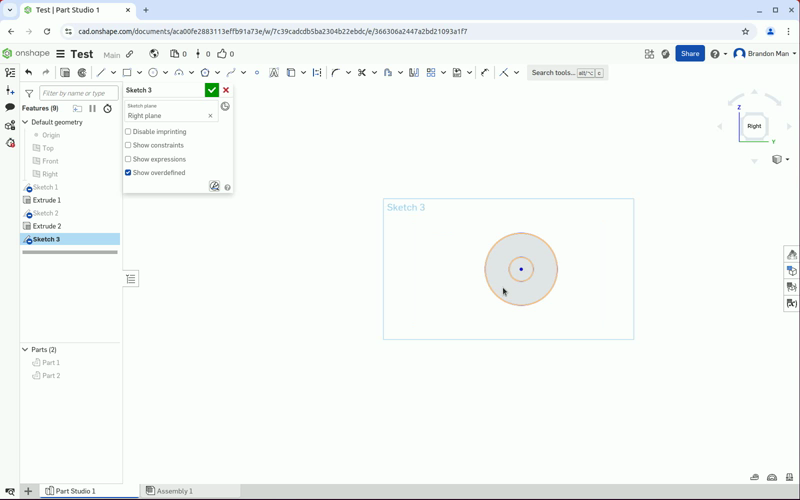
scroll(6)
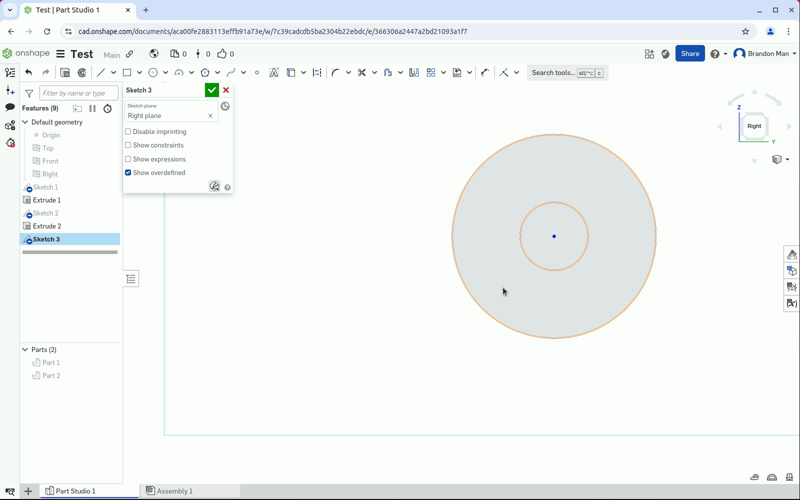
click(503, 287)
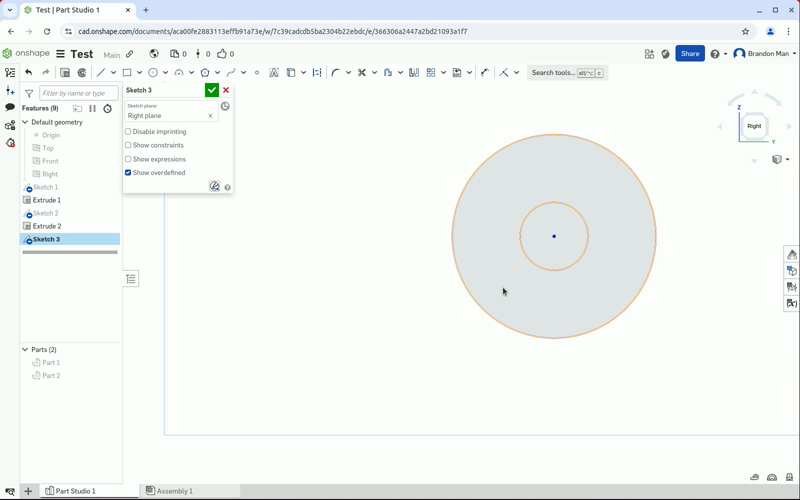
scroll(-6)
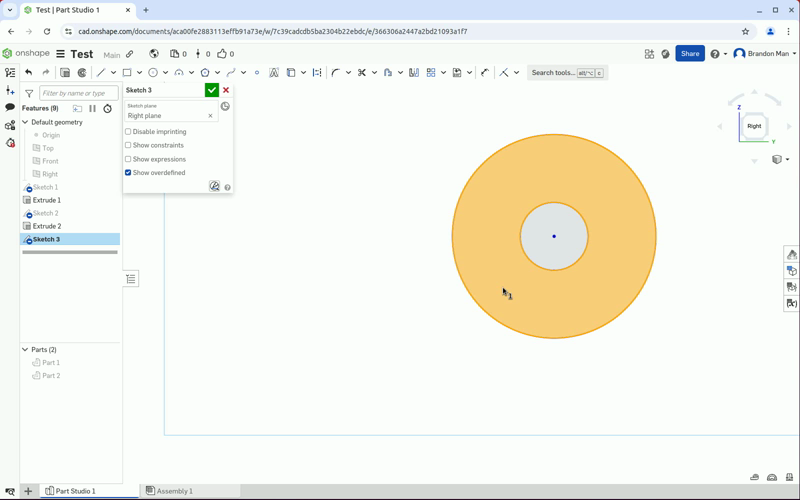
scroll(-6)
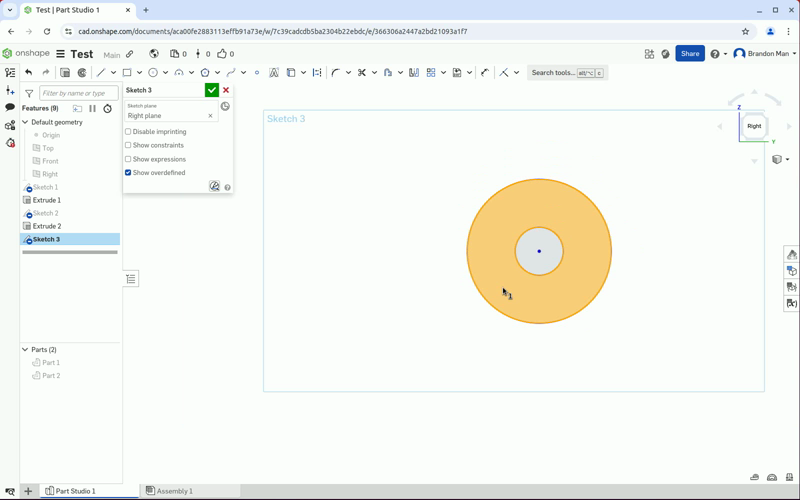
scroll(-6)
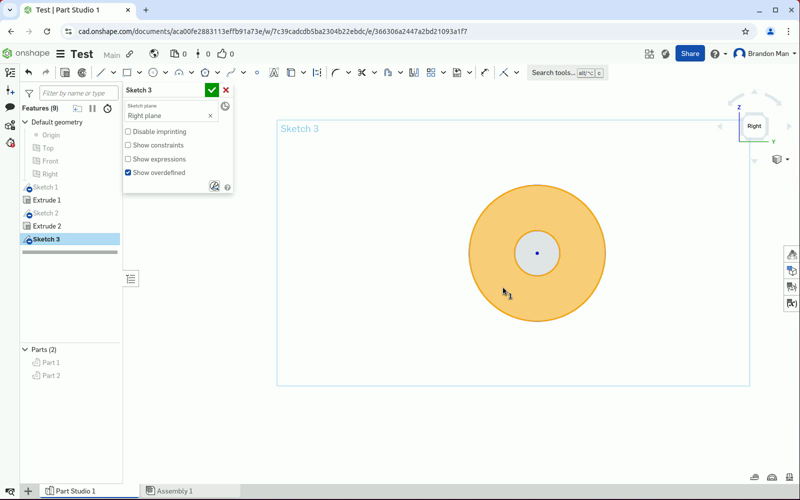
scroll(-6)
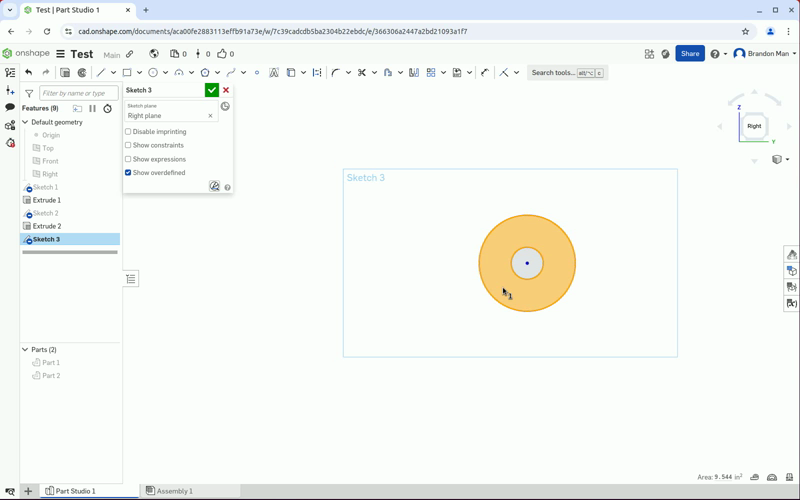
scroll(-6)
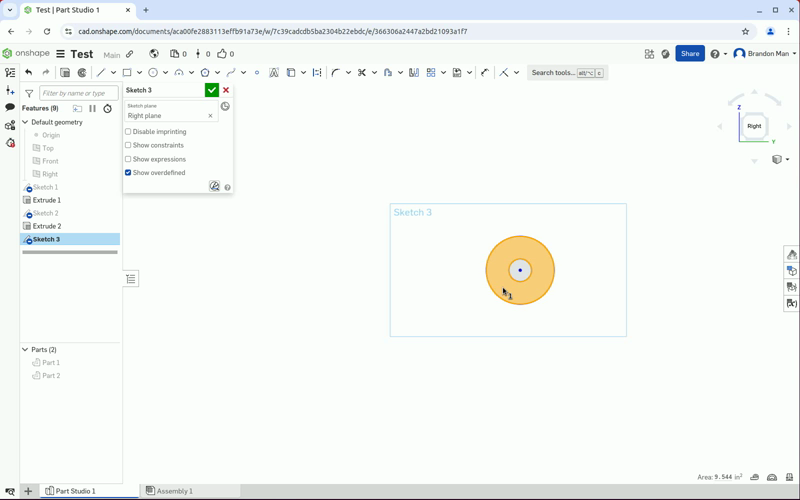
scroll(-6)
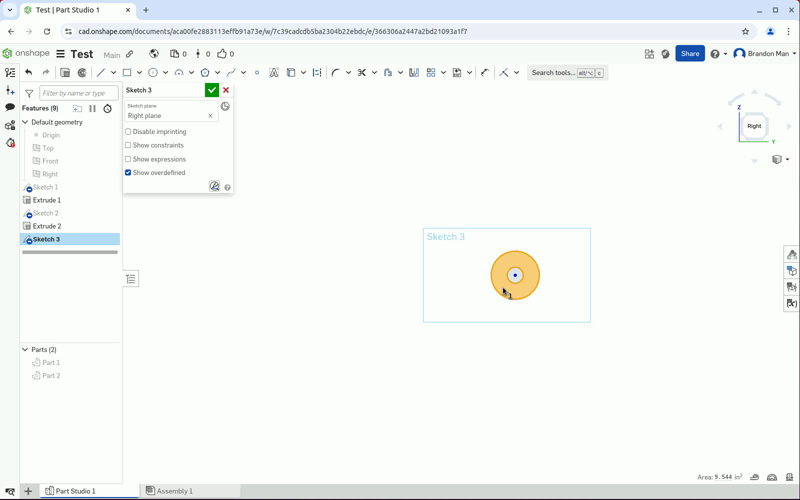
scroll(-6)
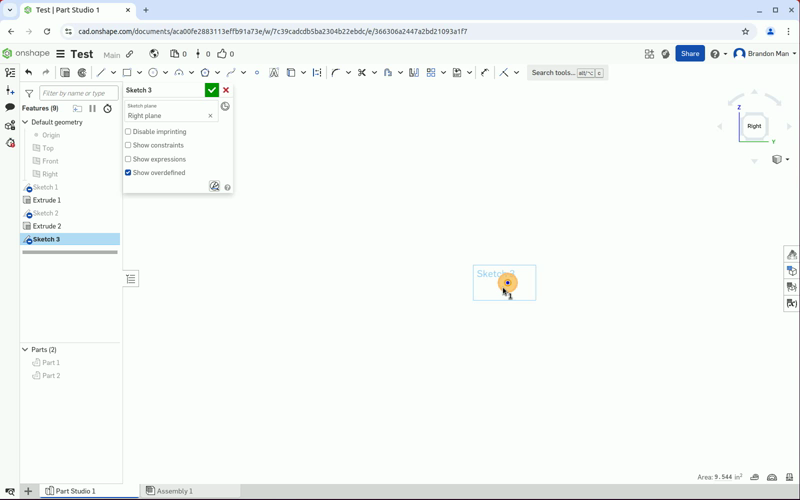
mouse_move(73, 352)
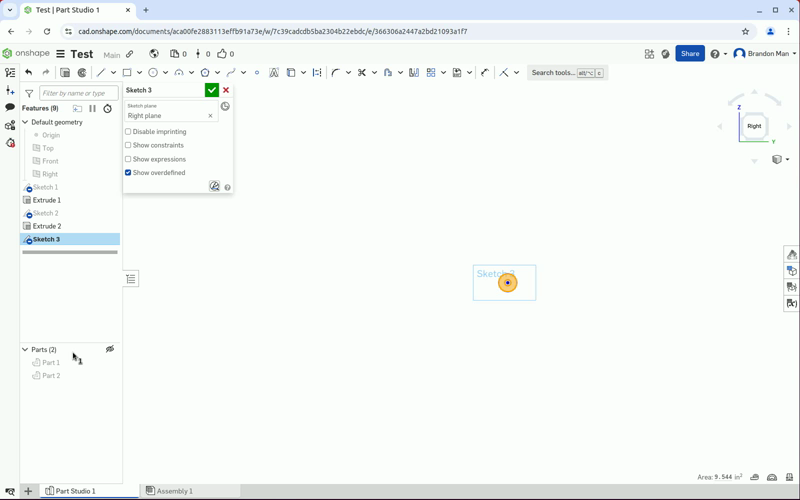
key(shift+y)
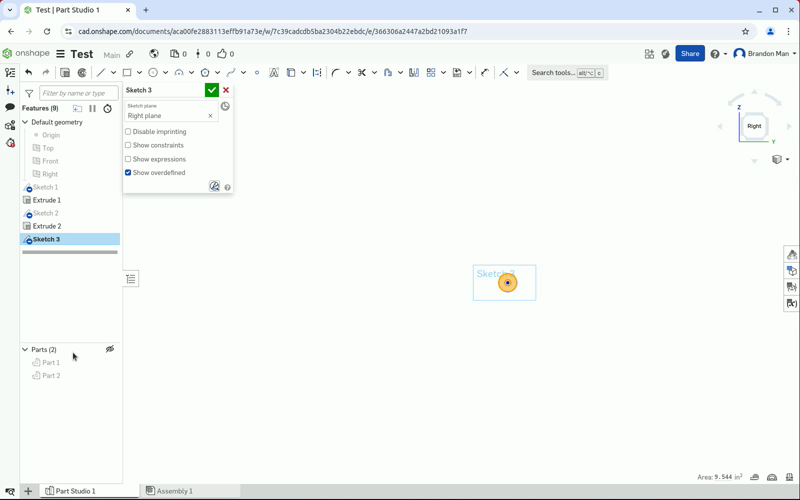
key(shift+e)
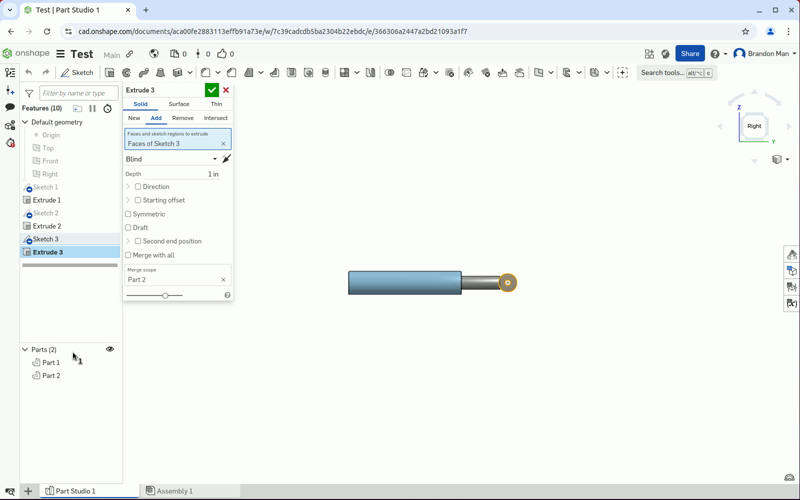
mouse_move(143, 106)
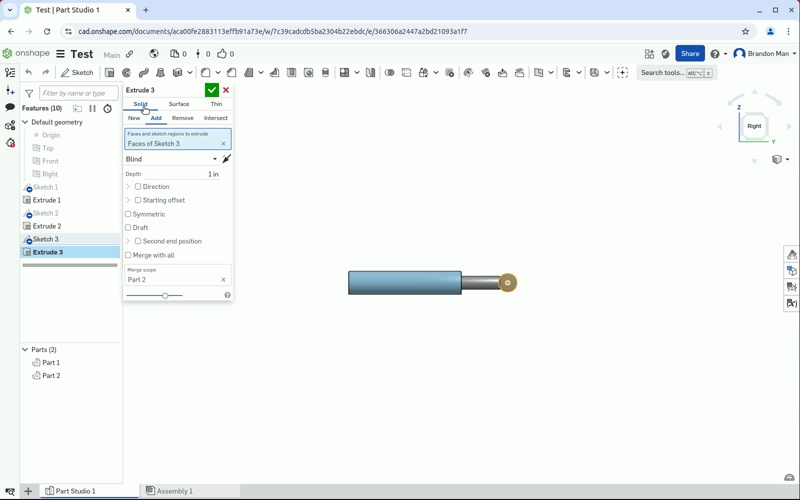
click(143, 106)
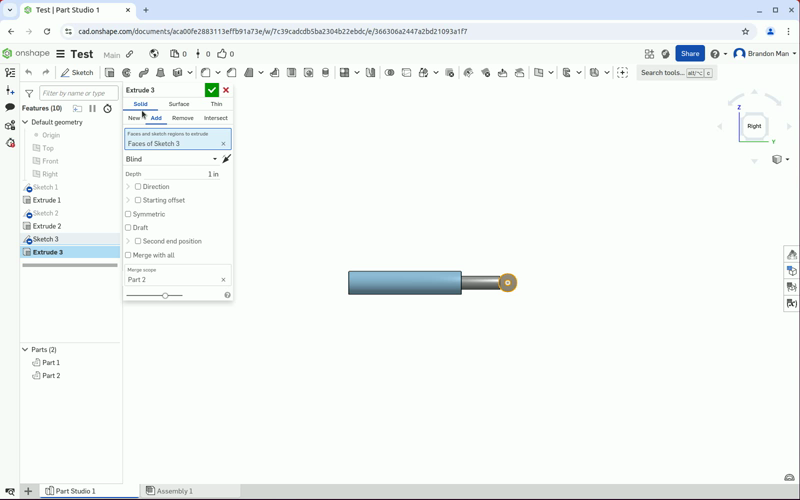
mouse_move(137, 120)
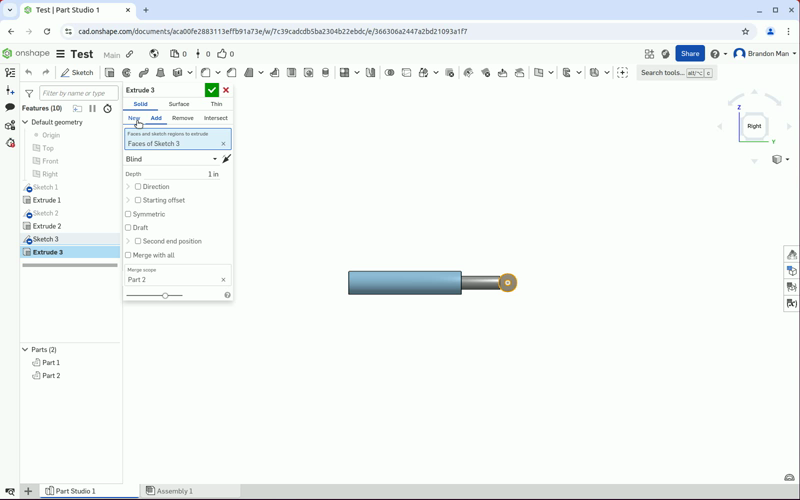
click(137, 120)
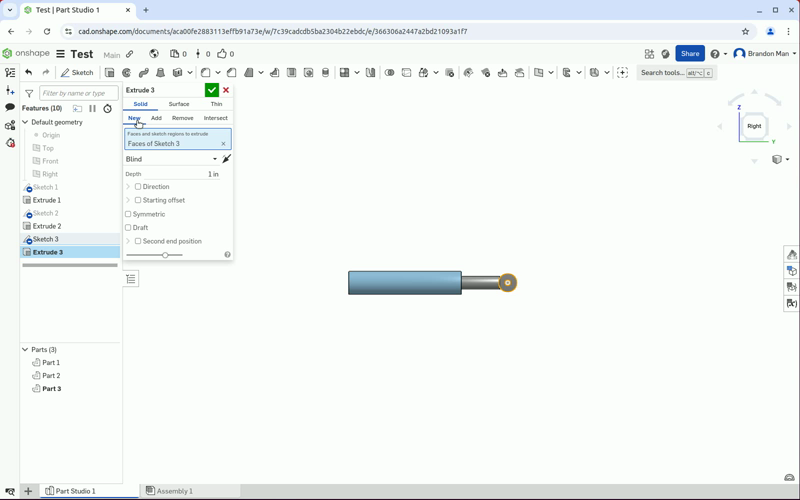
key(tab, 4)
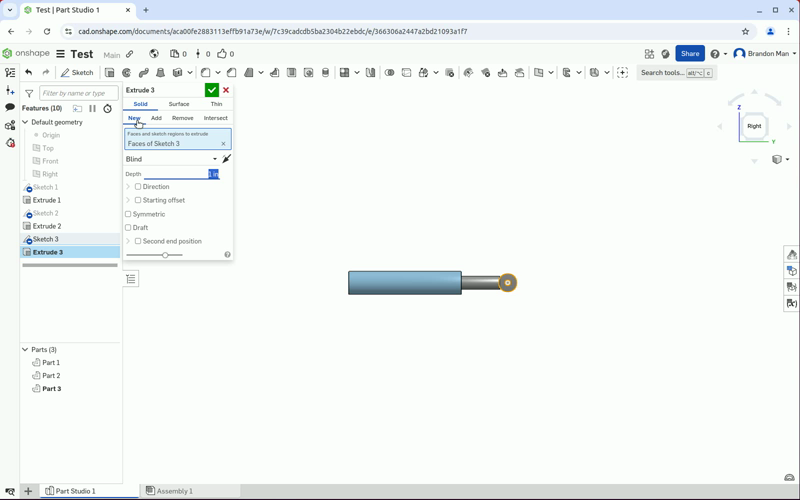
text(0.962)
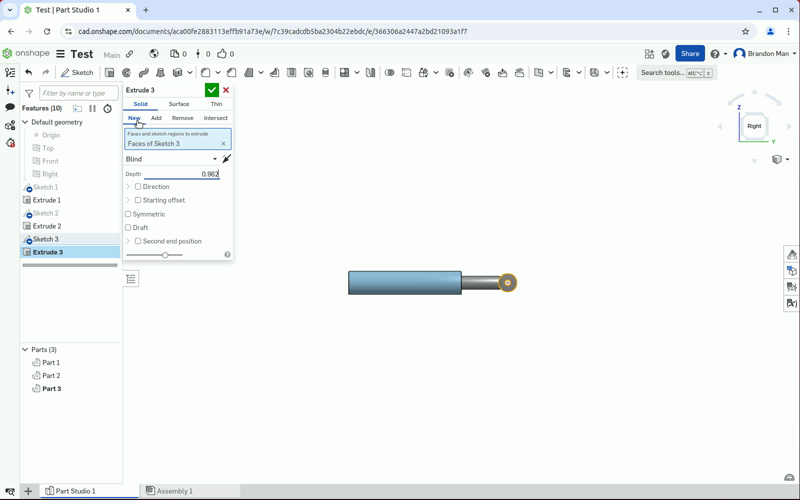
key(tab, 3)
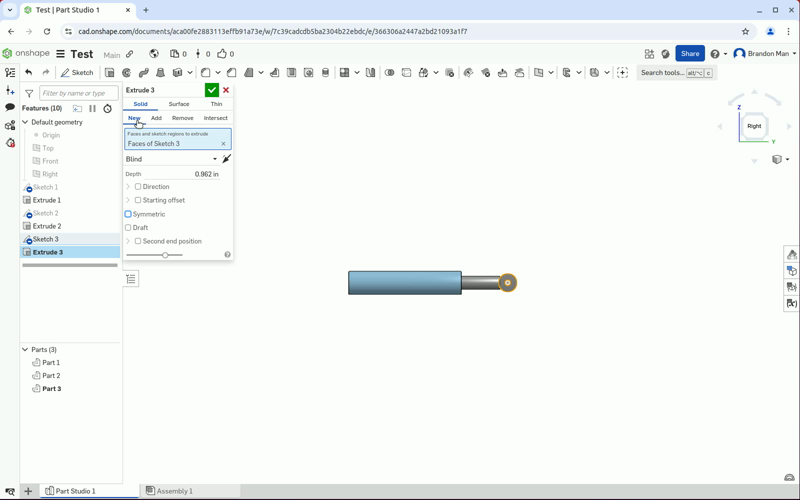
key(space)
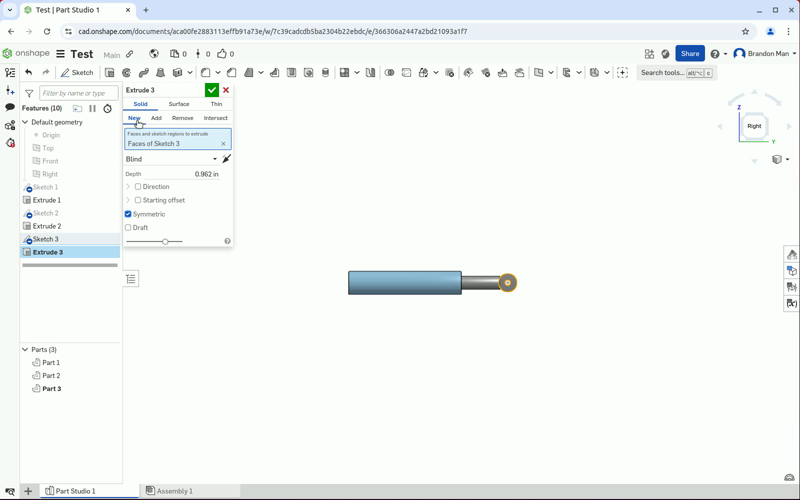
key(enter)
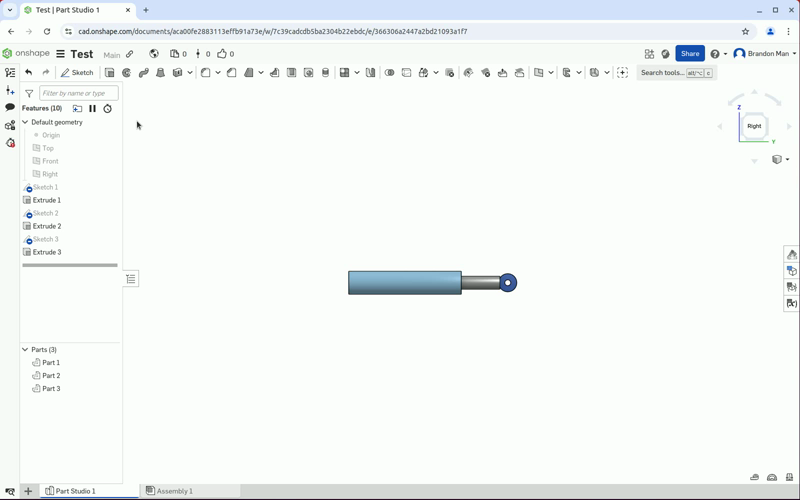
key(shift+h)
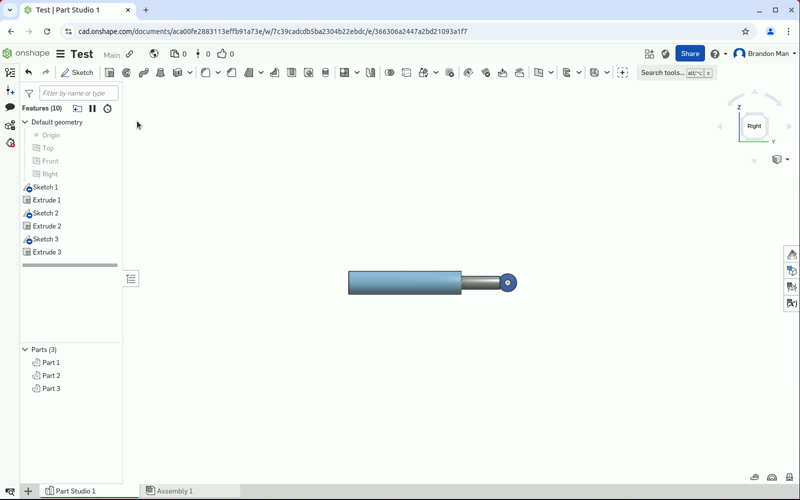
key(shift+h)
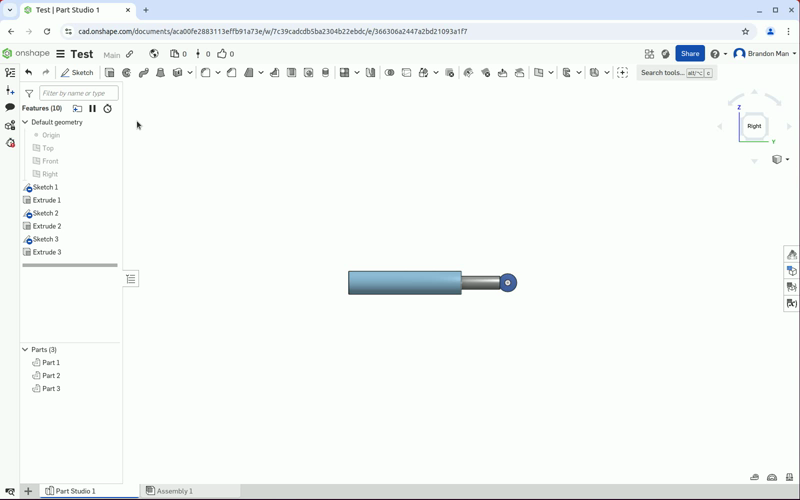
key(shift+7)
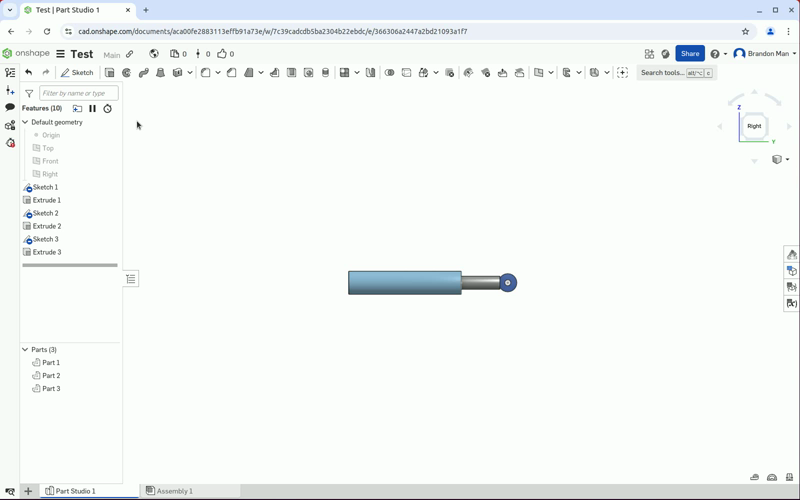
key(right, 2)
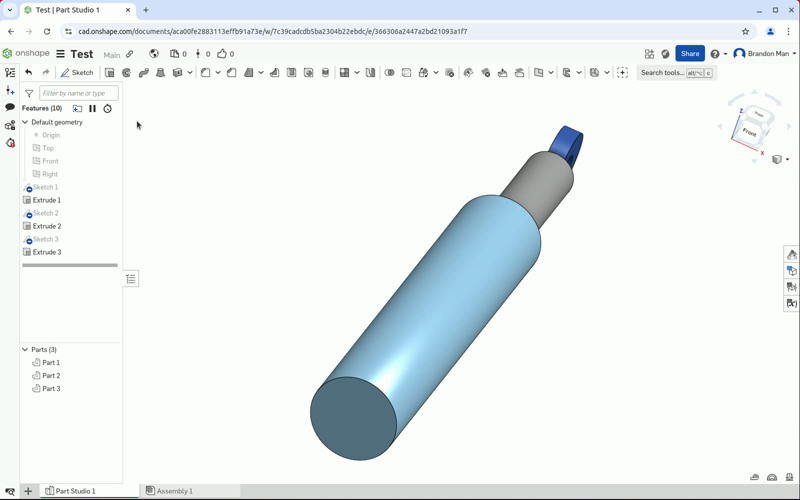
key(down, 2)
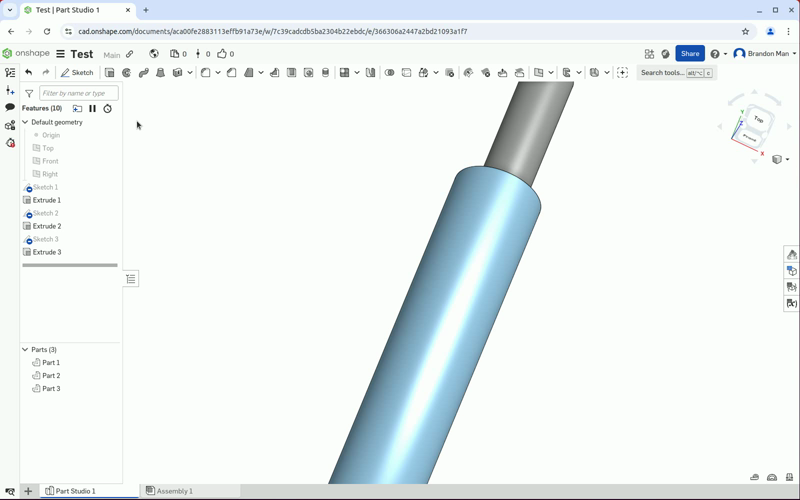
key(up, 2)
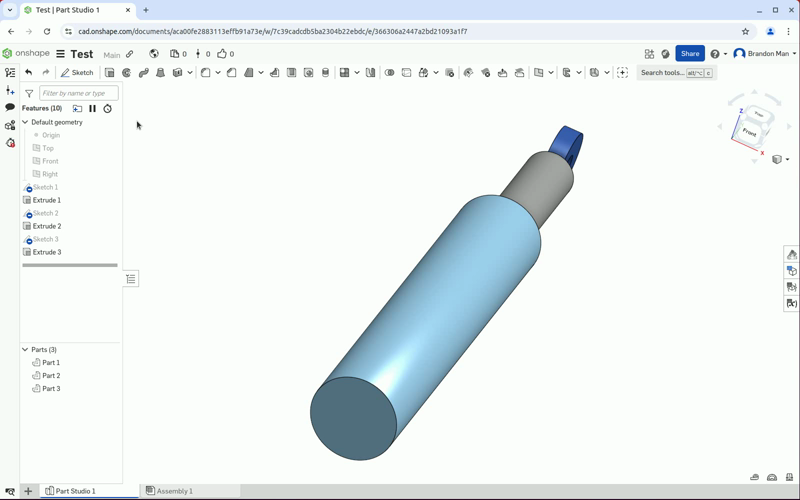
key(left, 2)
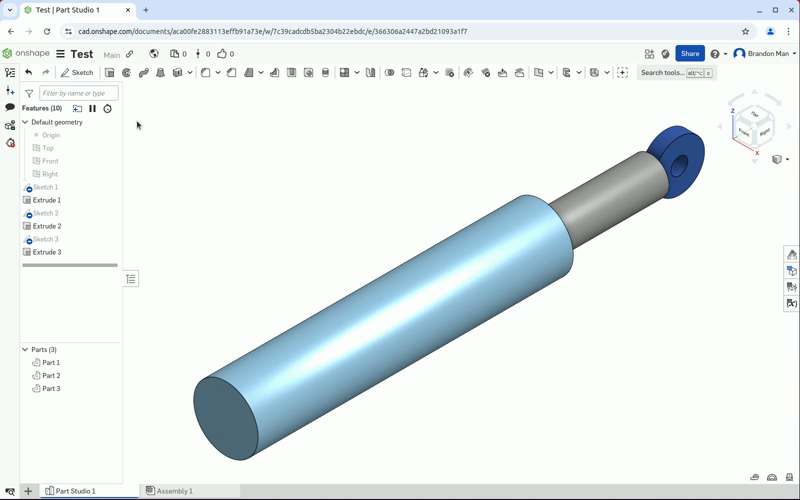
mouse_move(73, 189)
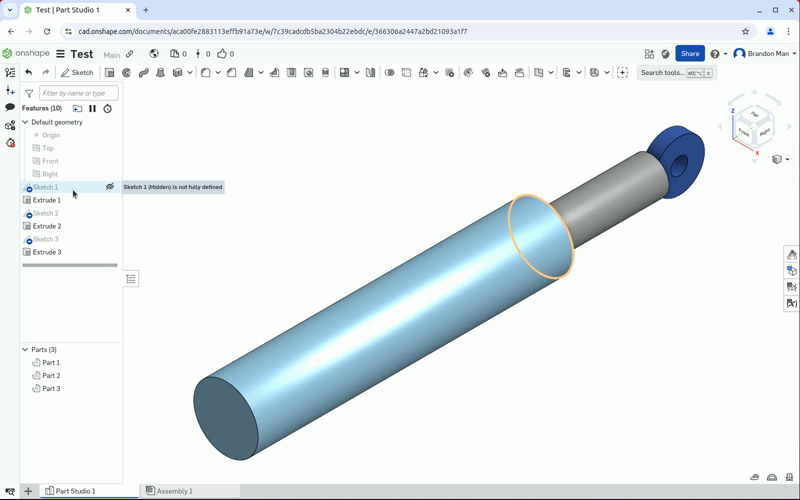
click(73, 189)